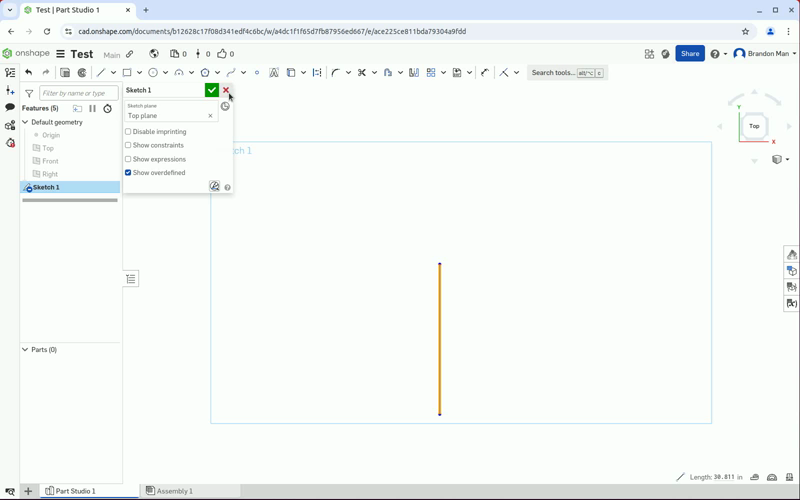
key(shift+h)
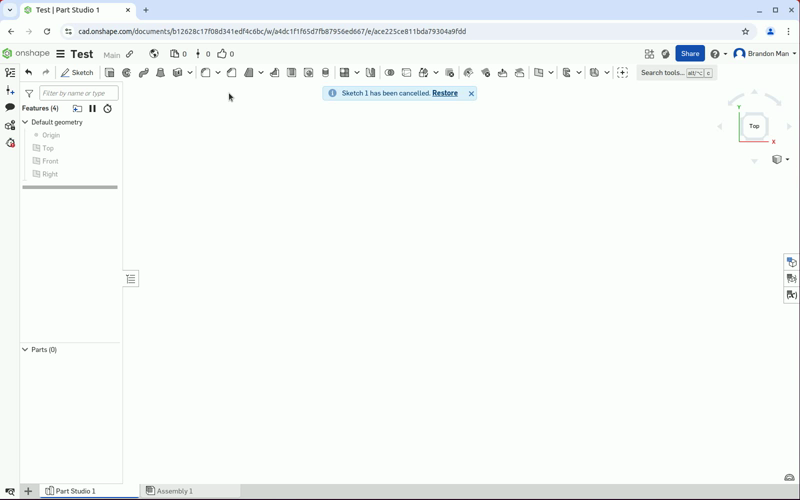
mouse_move(73, 352)
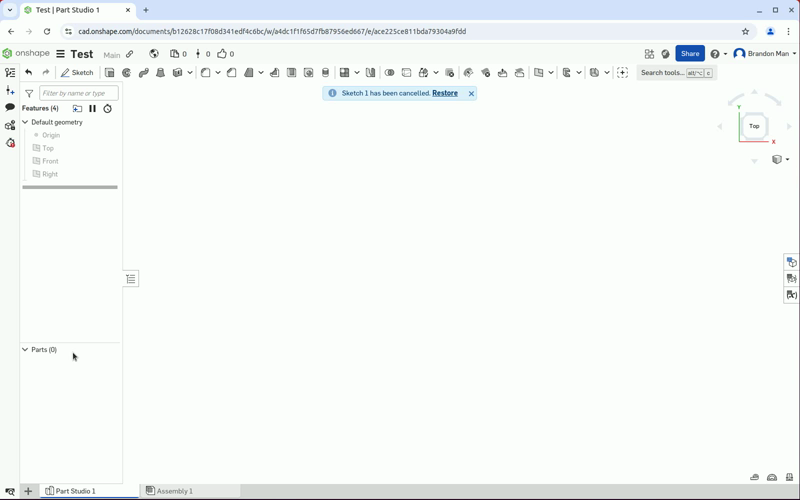
key(y)
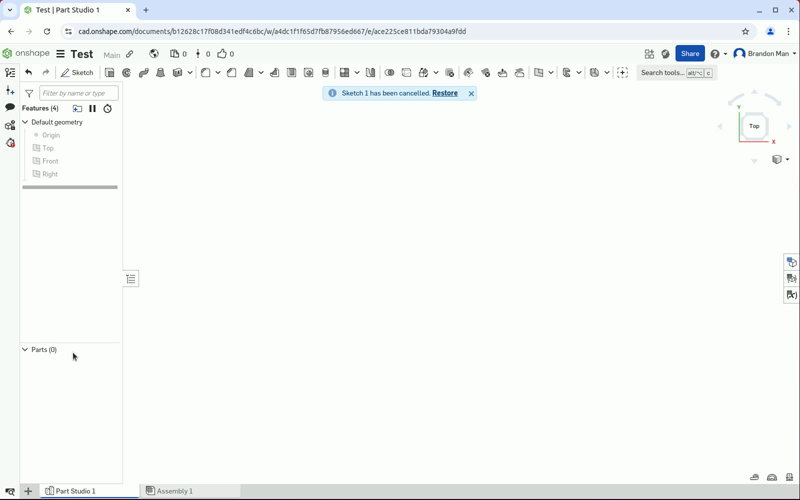
key(shift+p)
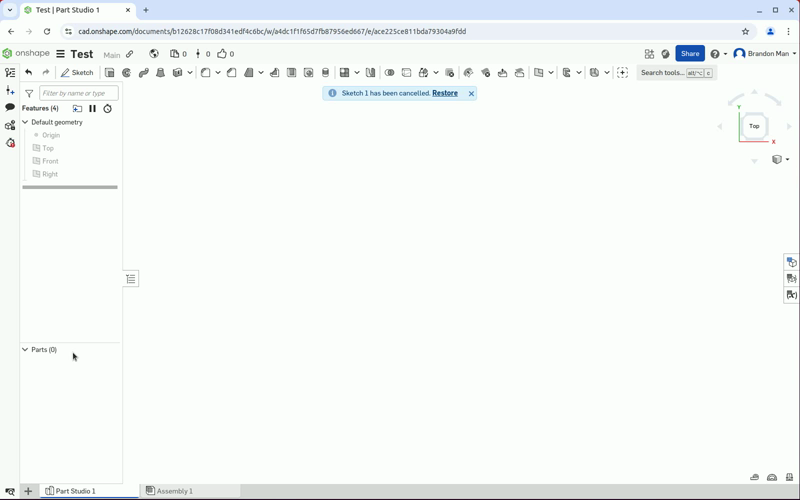
key(space)
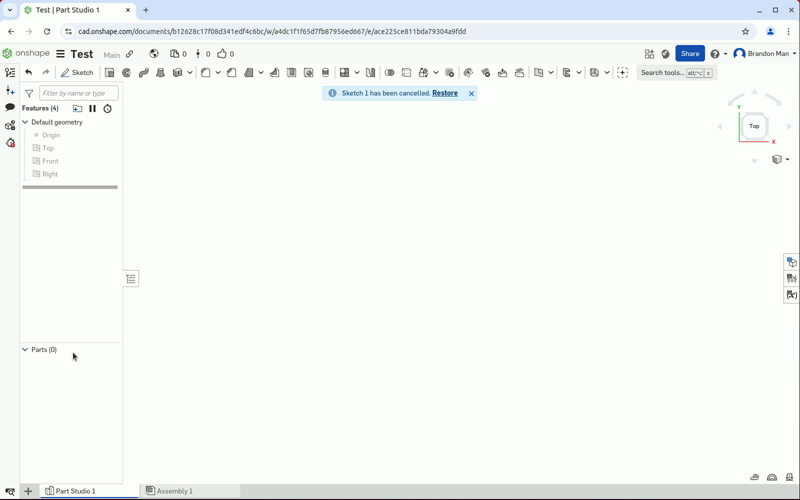
key_down(shift)
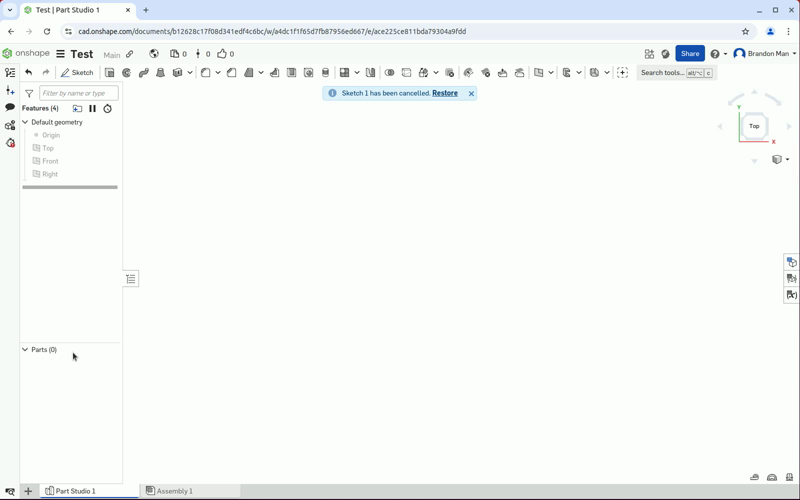
key(up)
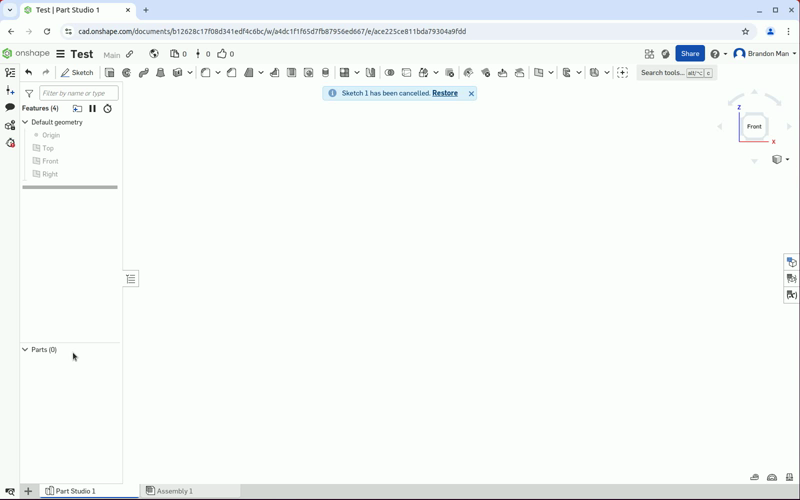
key_up(shift)
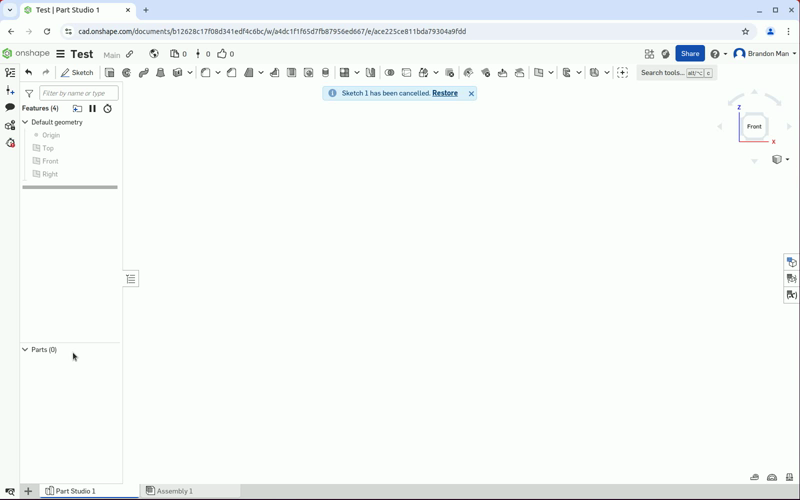
key(space)
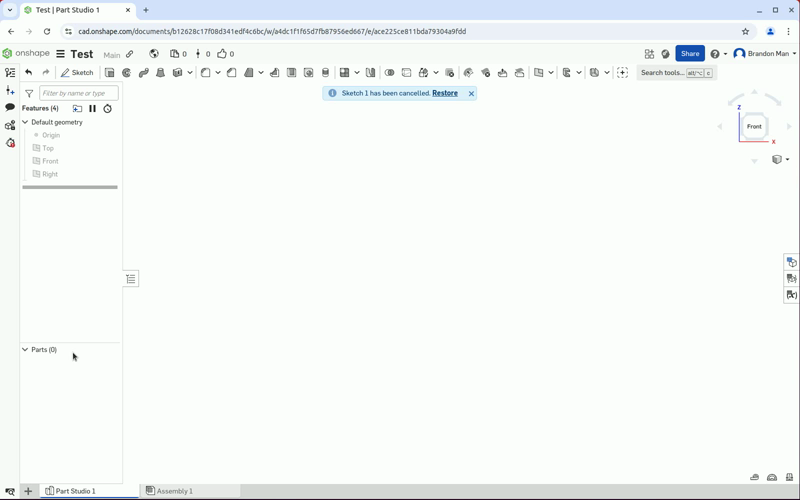
key_down(shift)
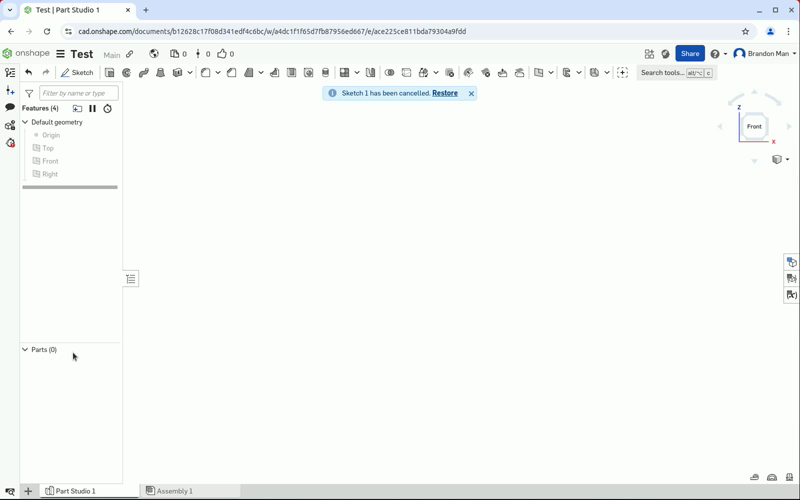
key(left)
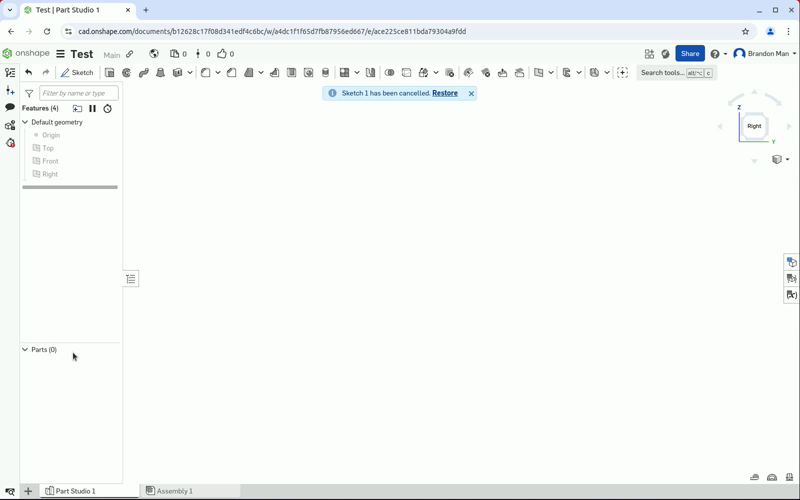
key_up(shift)
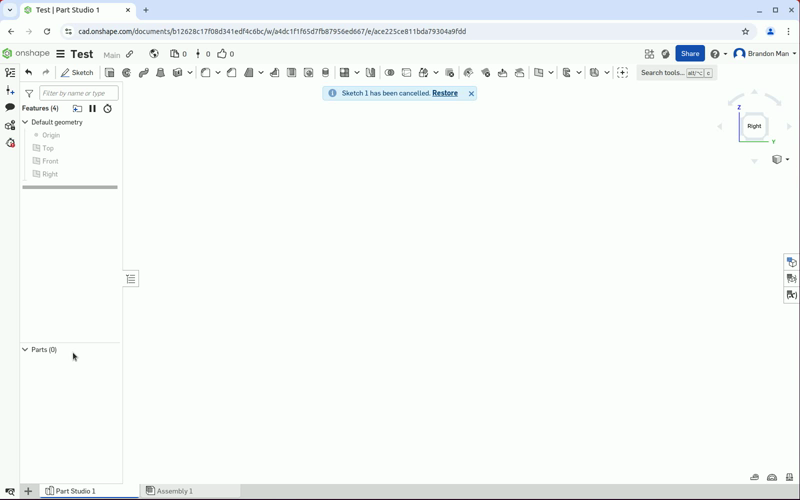
mouse_move(73, 352)
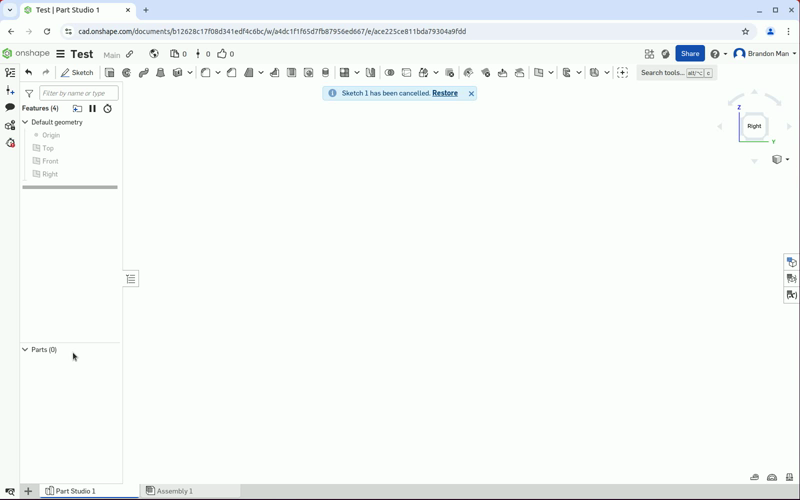
key(shift+y)
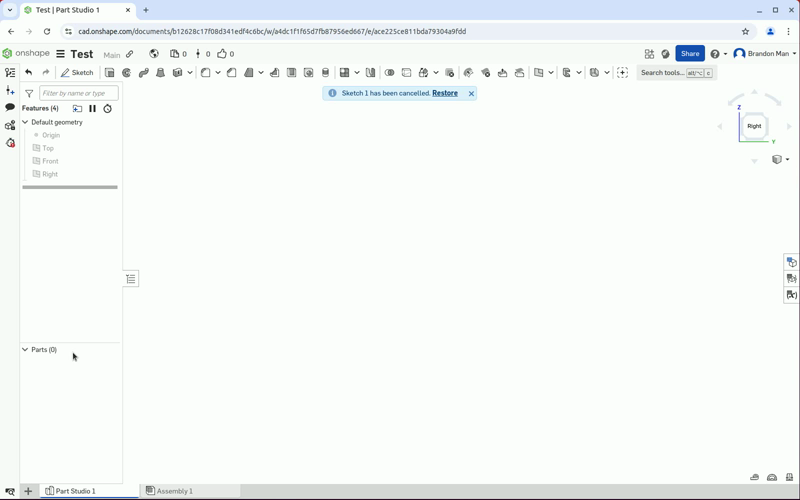
key(shift+s)
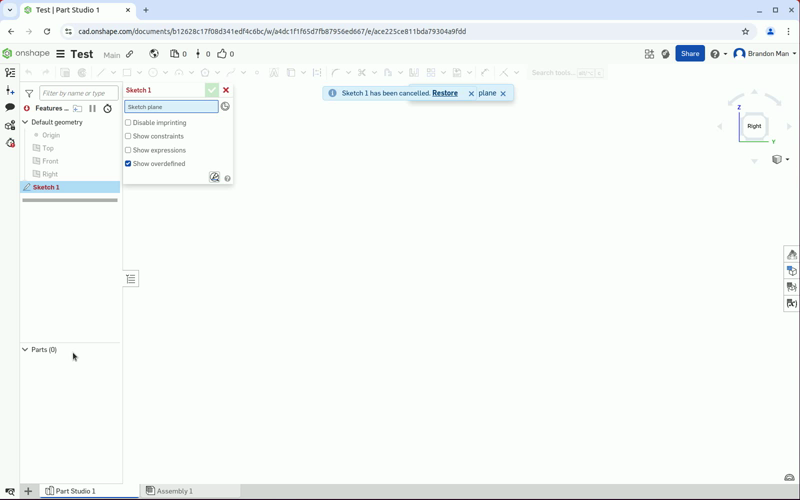
mouse_move(73, 176)
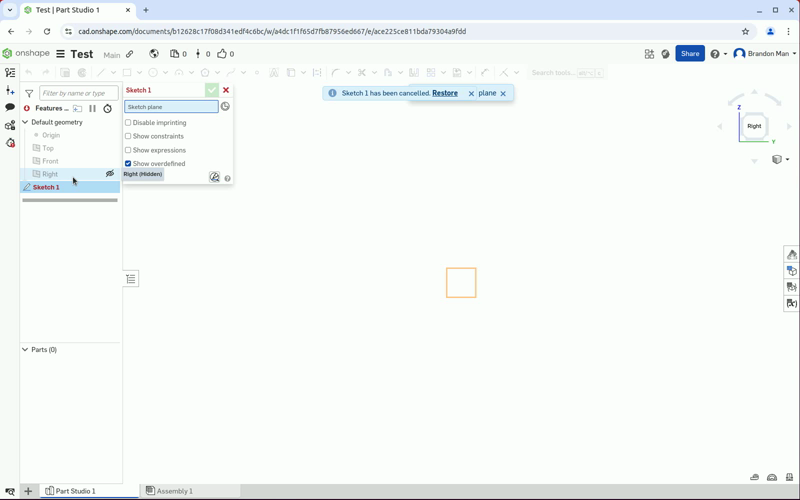
click(73, 176)
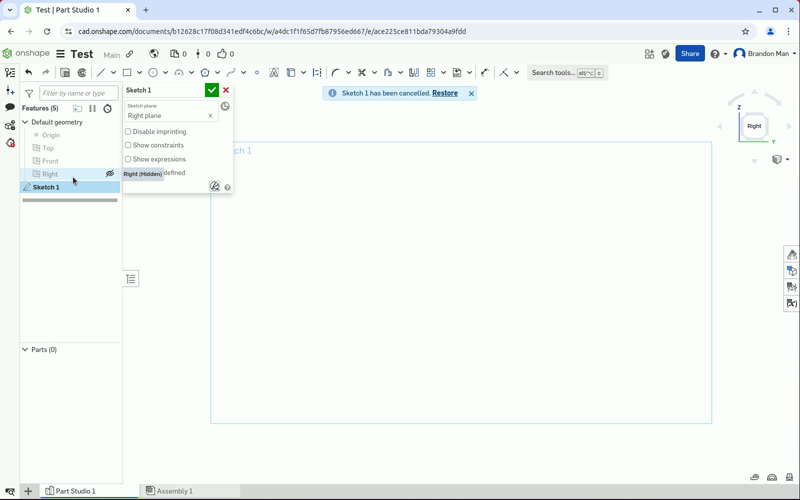
mouse_move(73, 352)
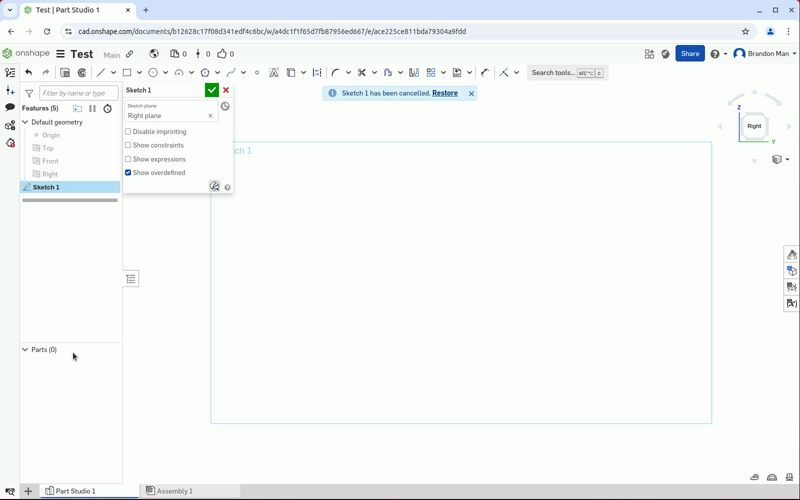
key(y)
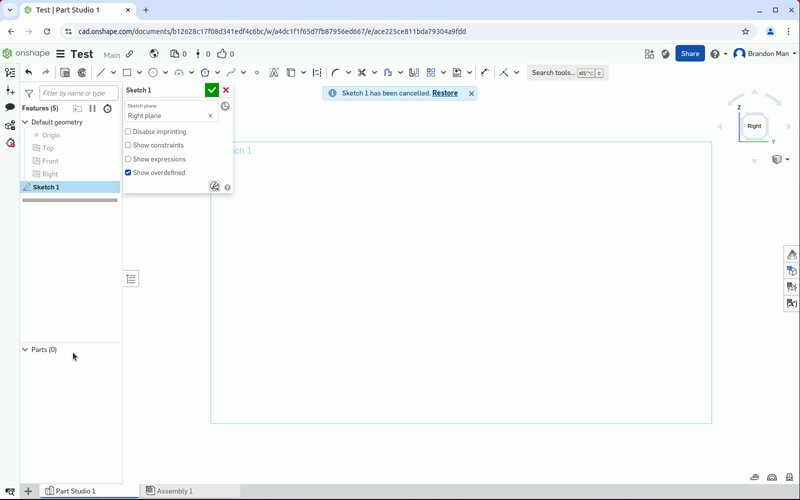
key(l)
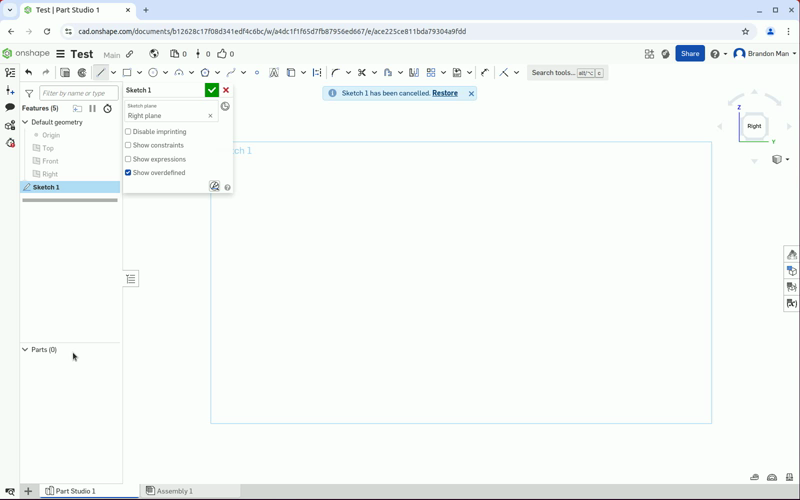
key_down(shift)
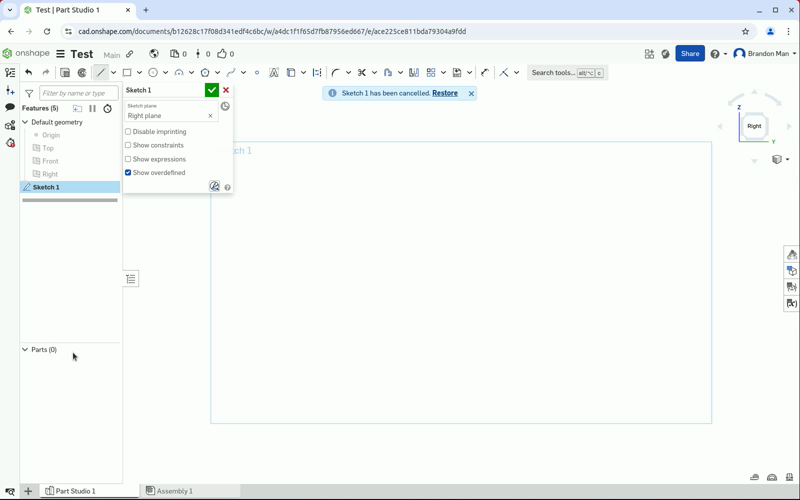
mouse_move(522, 312)
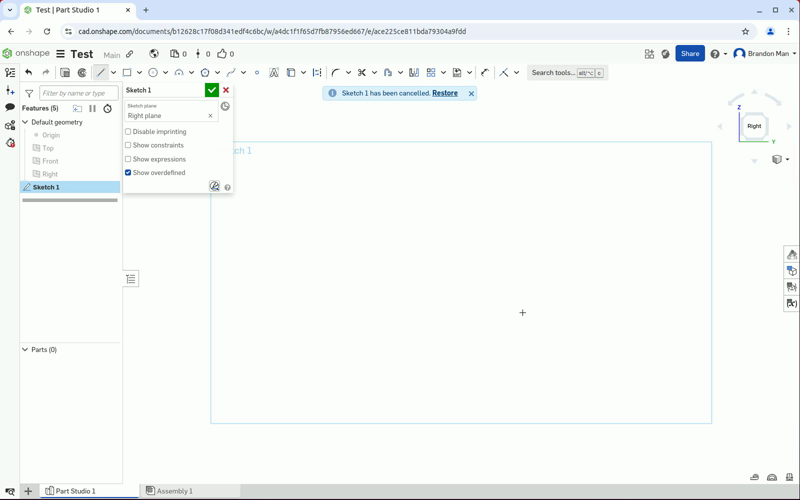
click(522, 312)
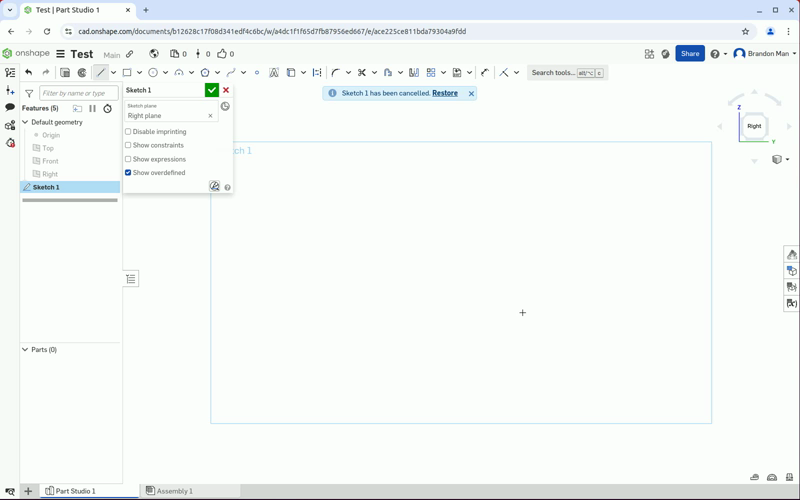
key_up(shift)
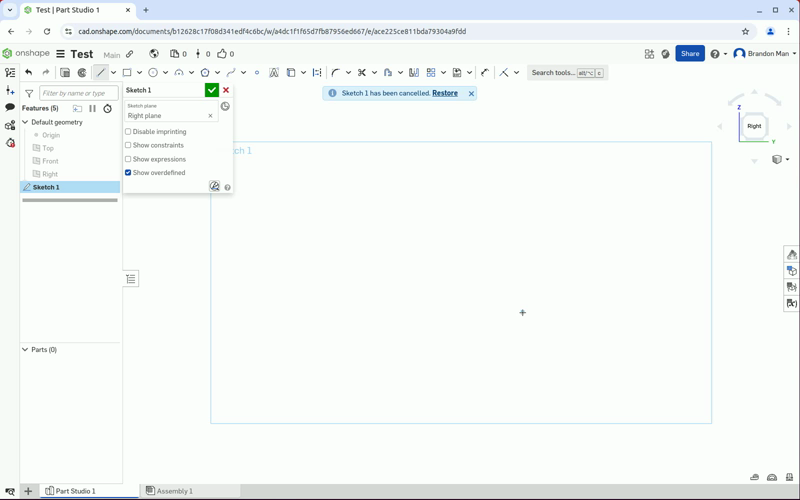
key_down(shift)
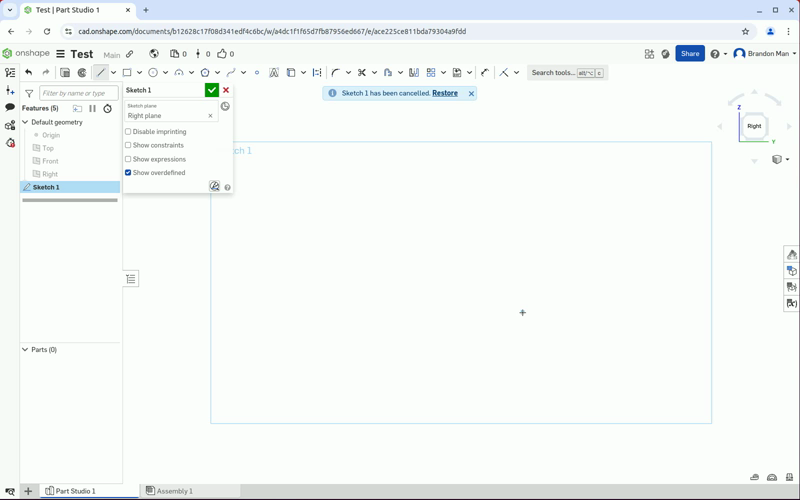
mouse_move(552, 312)
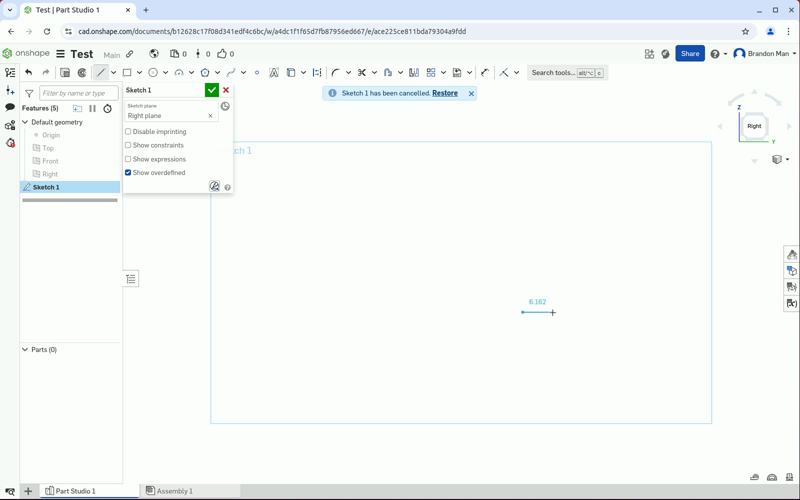
mouse_move(546, 312)
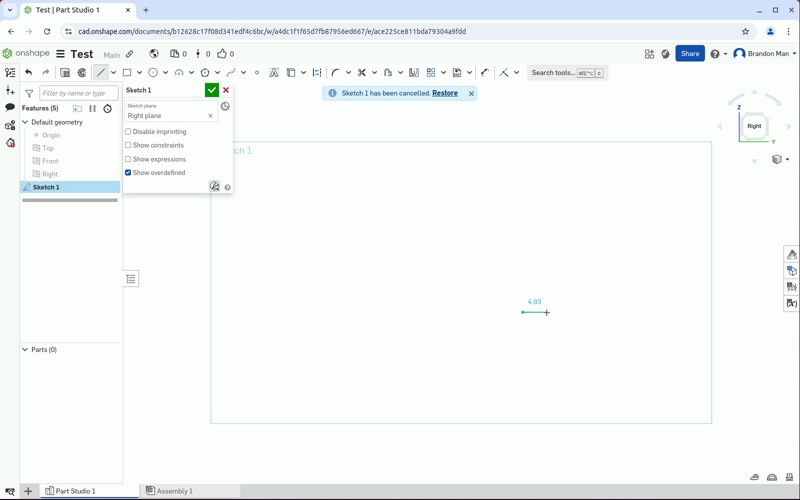
click(546, 312)
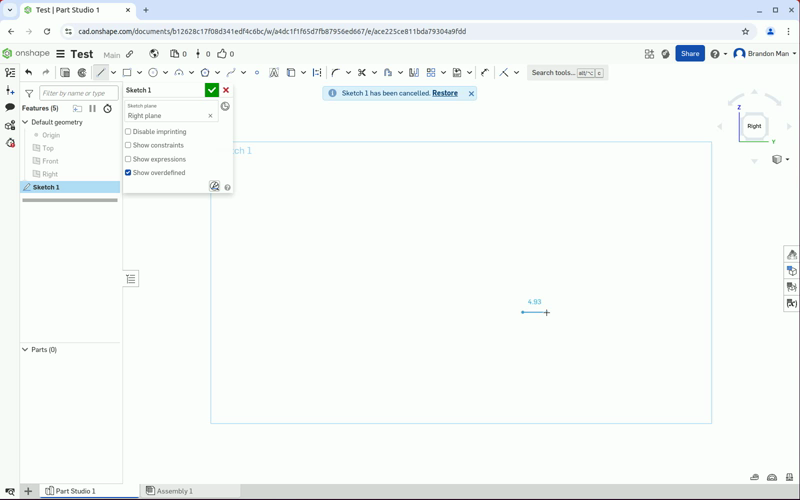
key_up(shift)
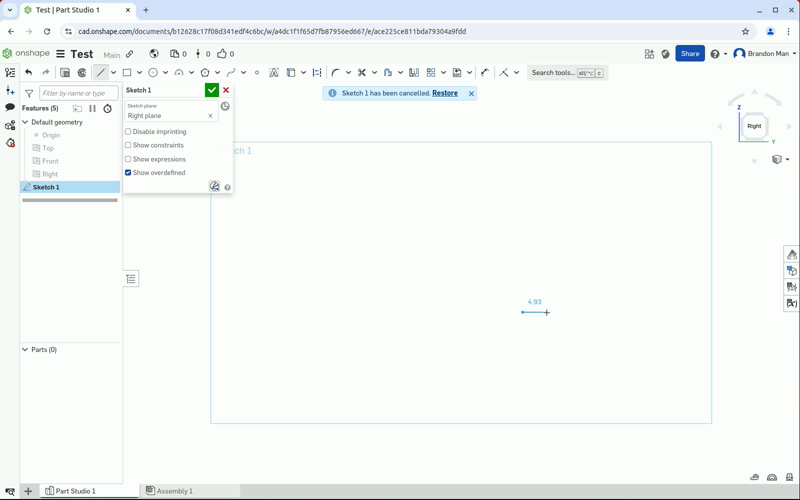
key_down(shift)
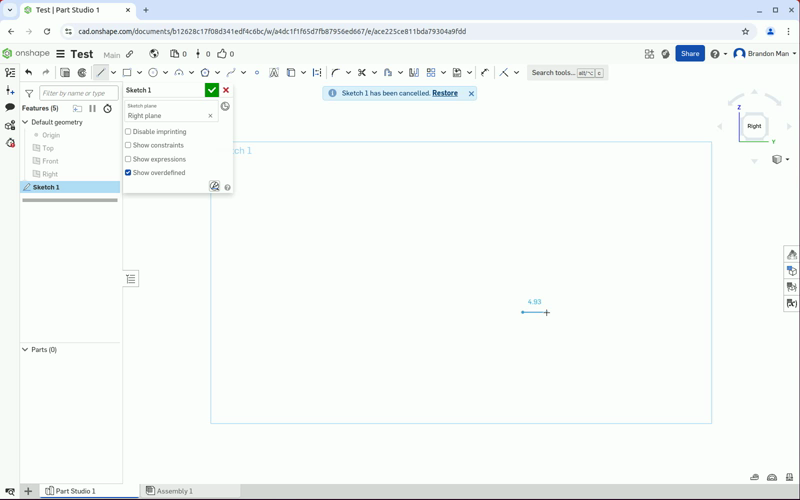
mouse_move(546, 170)
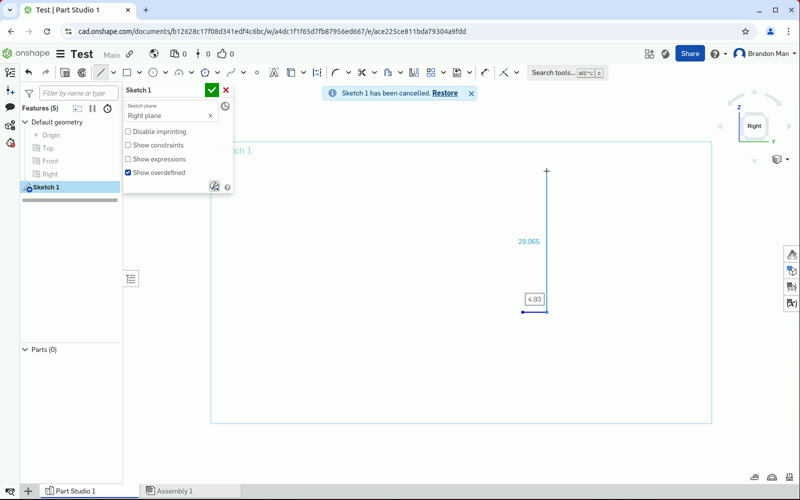
click(546, 170)
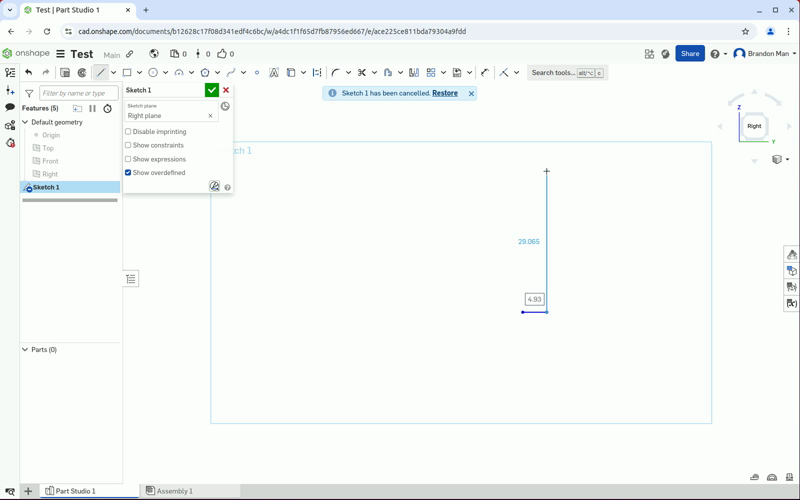
key_up(shift)
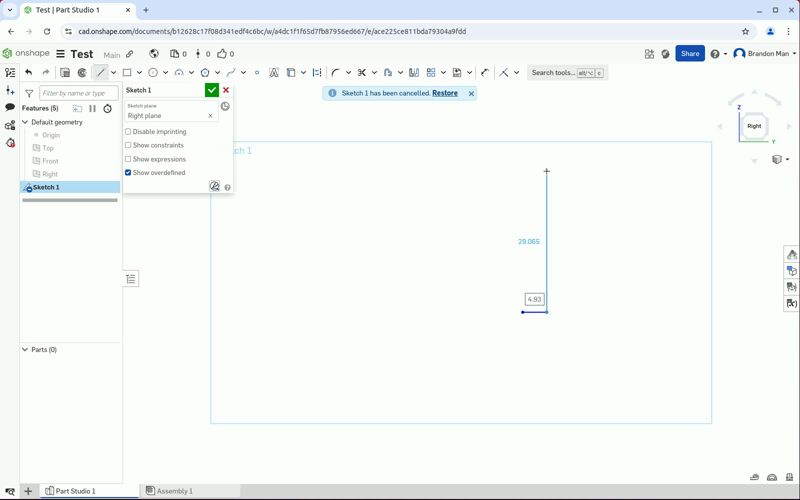
key_down(shift)
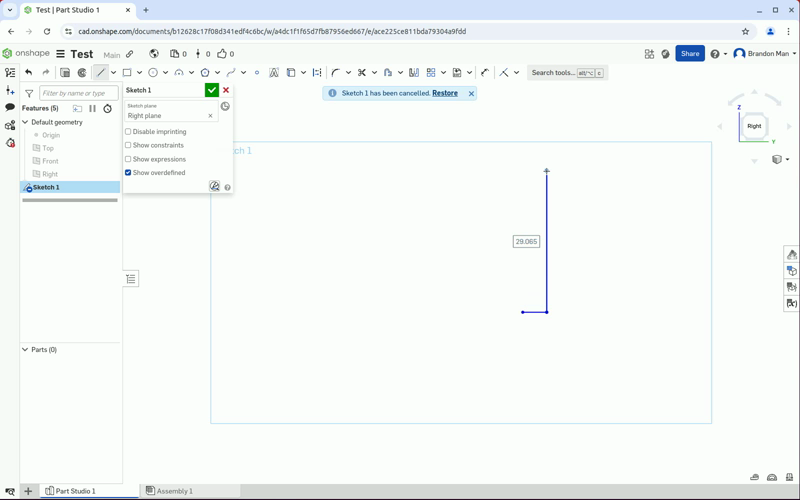
mouse_move(576, 170)
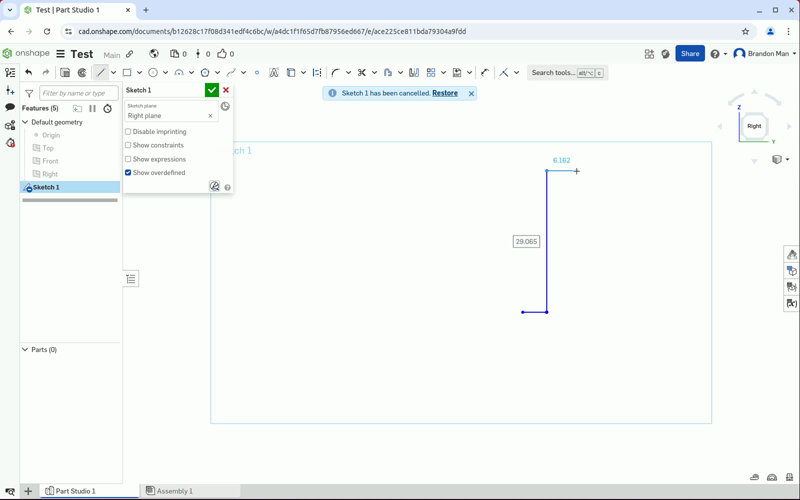
mouse_move(522, 170)
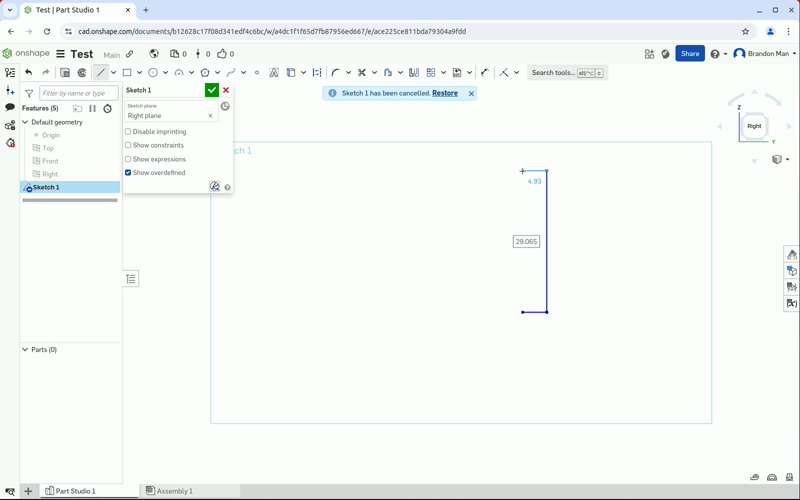
click(522, 170)
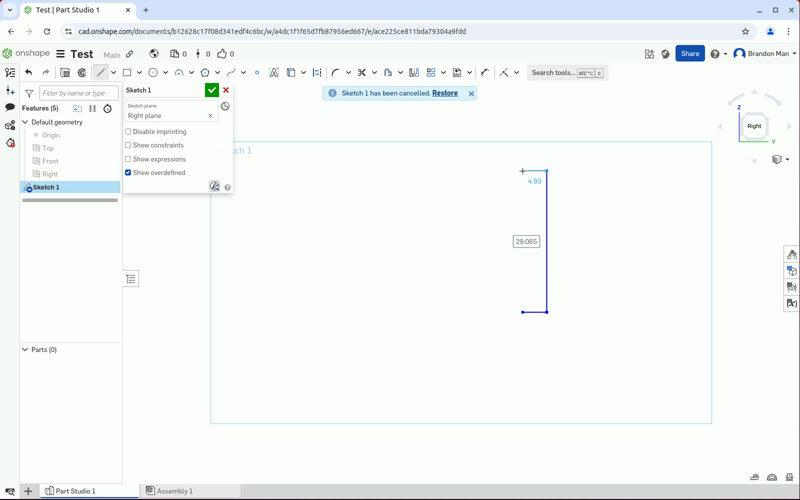
key_up(shift)
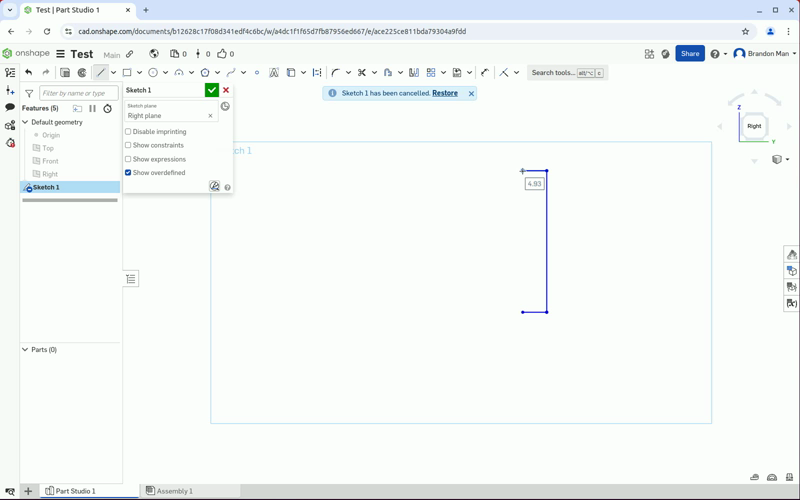
key_down(shift)
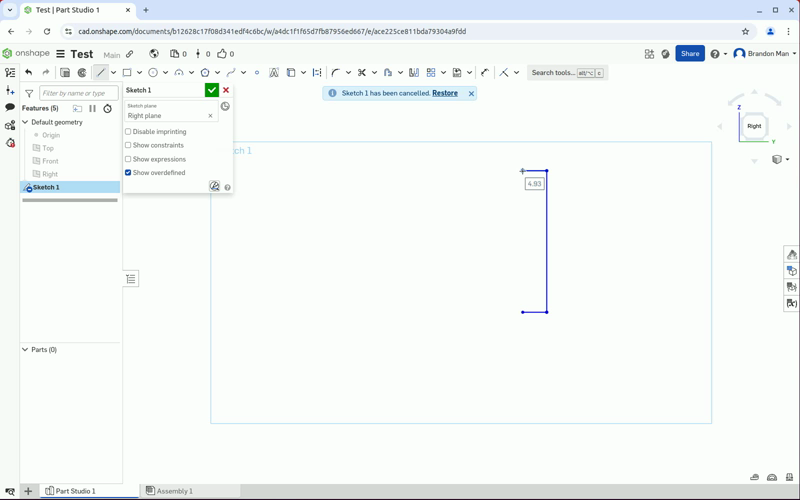
mouse_move(522, 312)
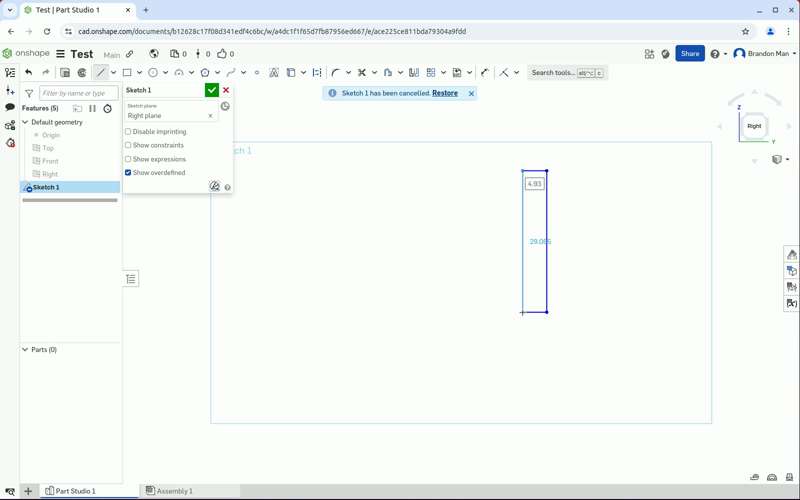
key_up(shift)
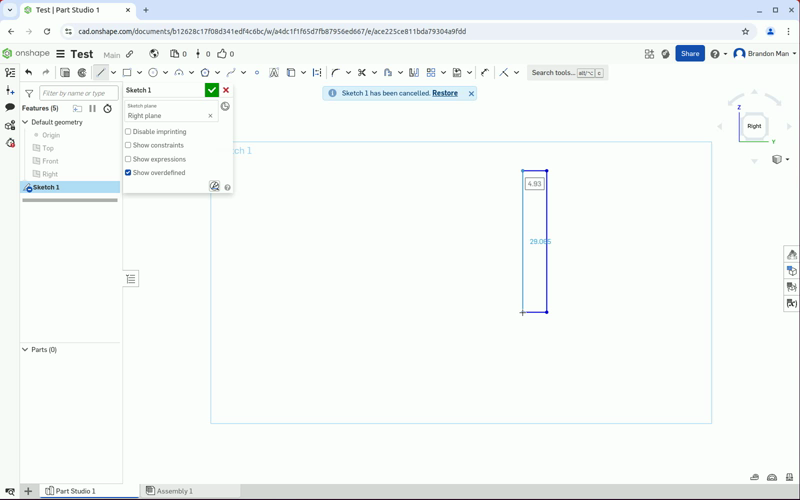
click(522, 312)
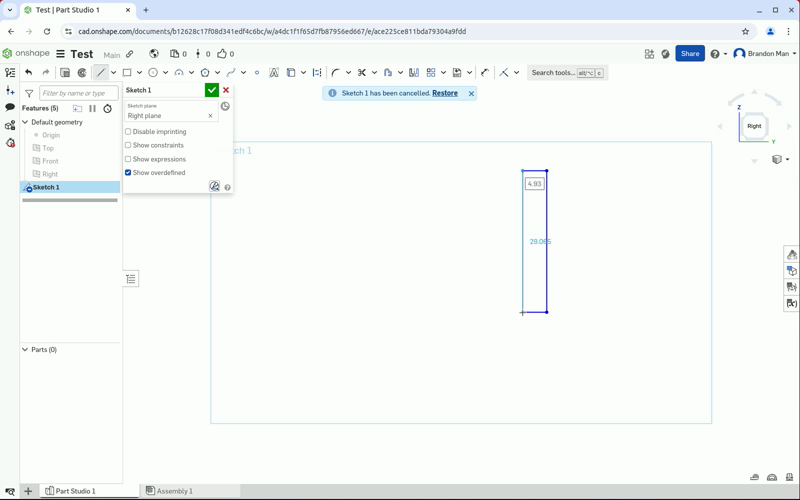
key(esc)
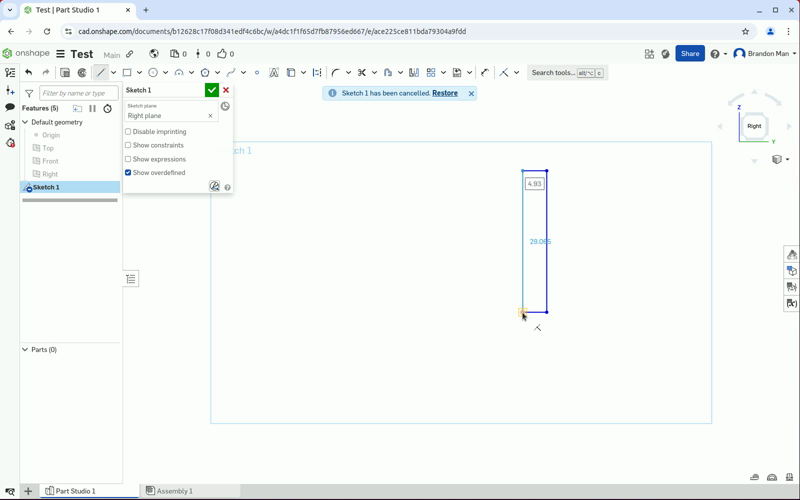
mouse_move(528, 223)
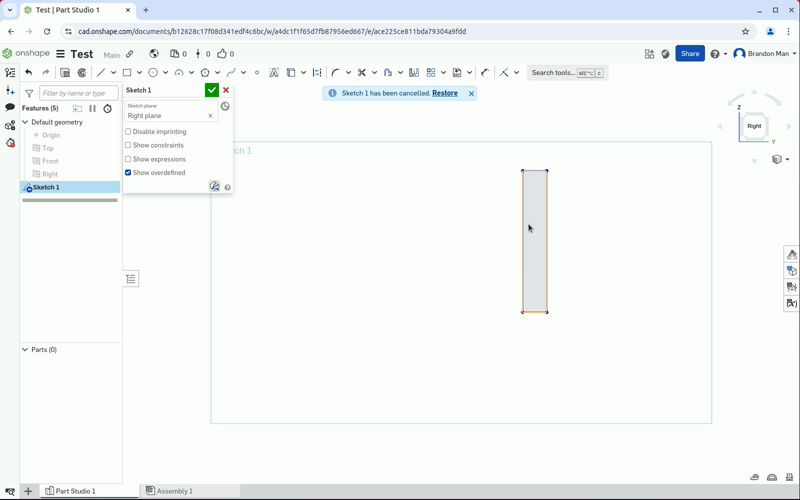
click(528, 223)
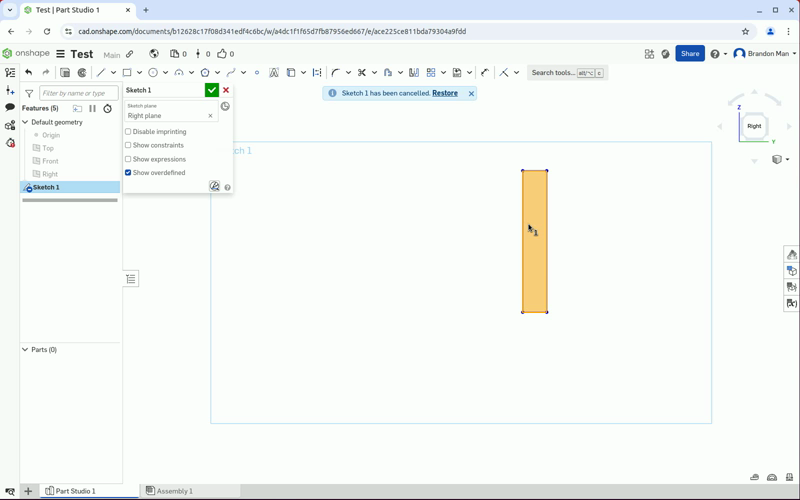
mouse_move(73, 352)
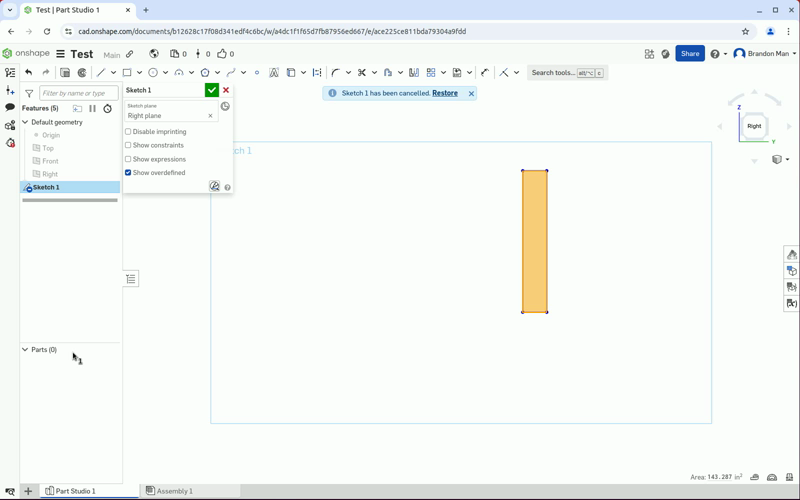
key(shift+y)
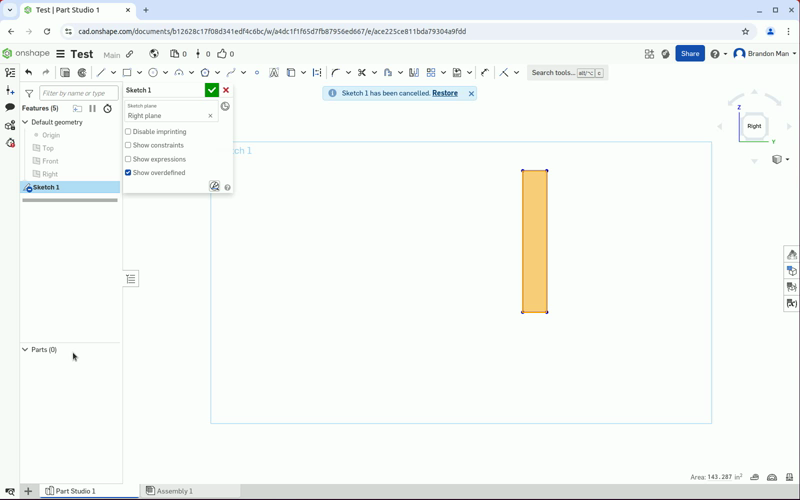
key(shift+e)
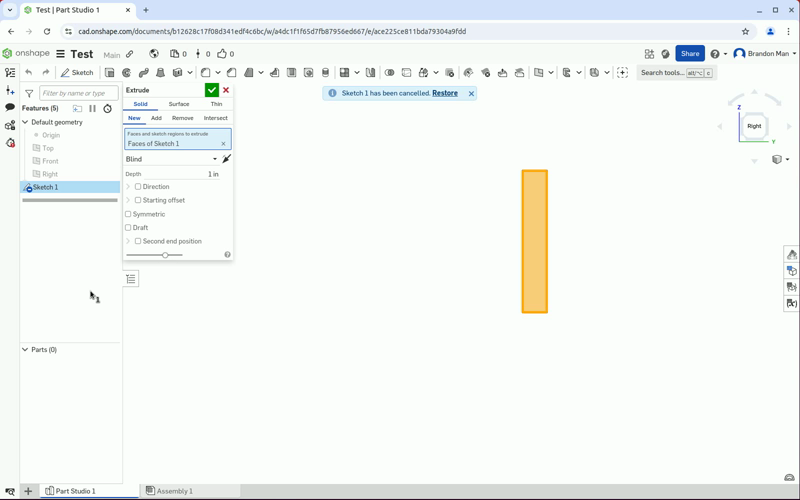
mouse_move(143, 106)
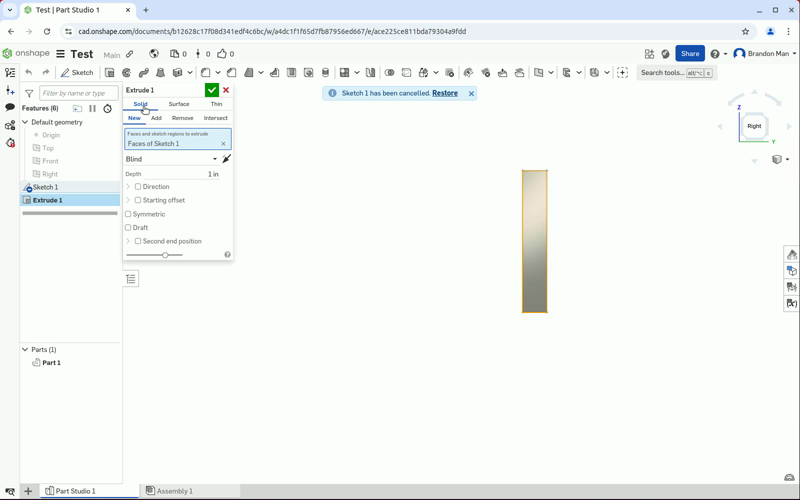
click(143, 106)
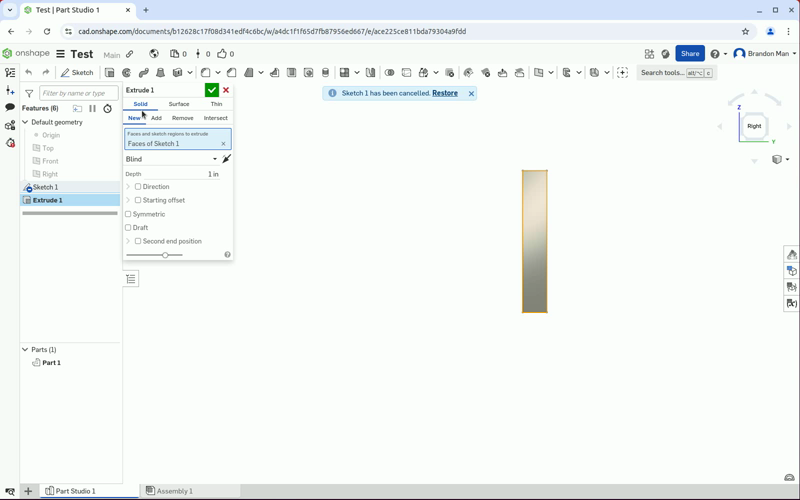
mouse_move(137, 120)
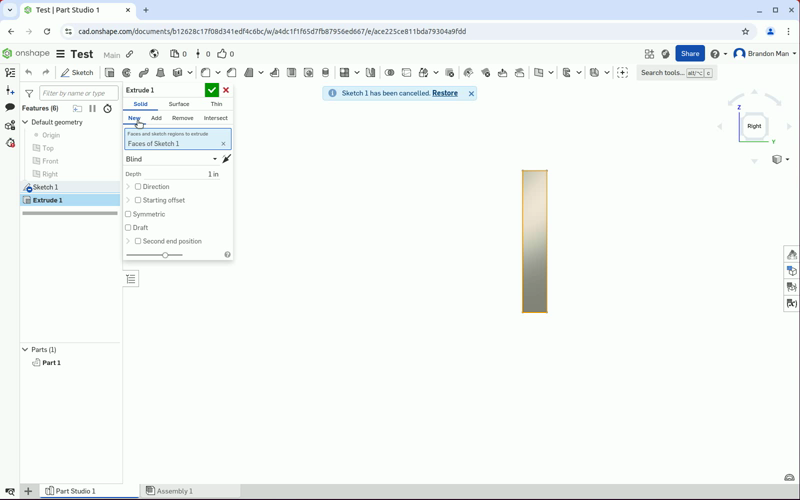
click(137, 120)
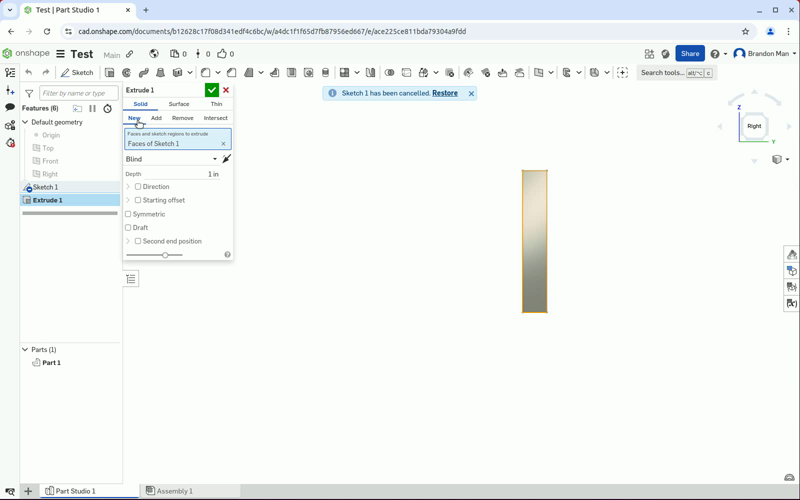
key(tab, 4)
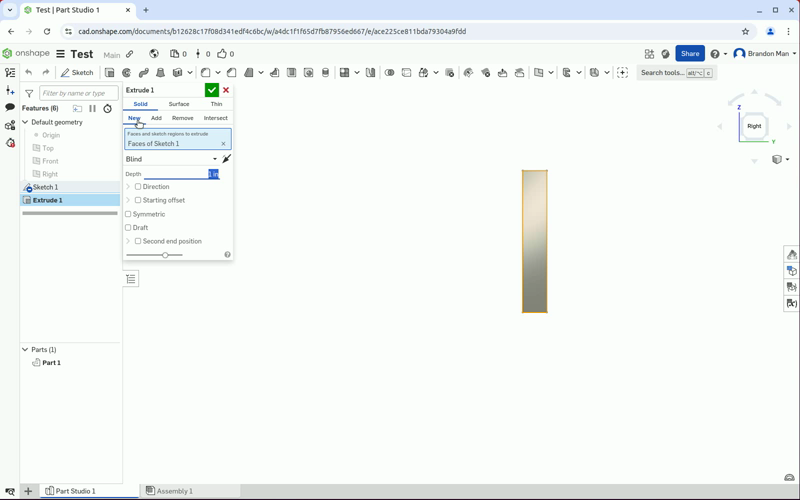
text(9.628)
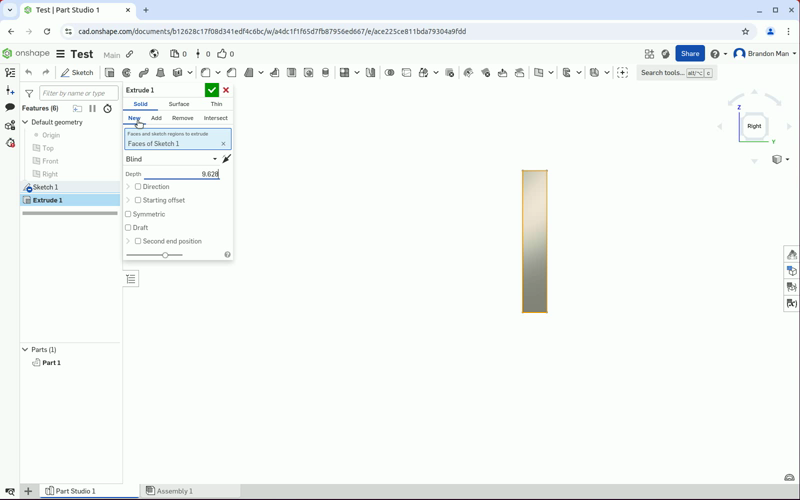
key(enter)
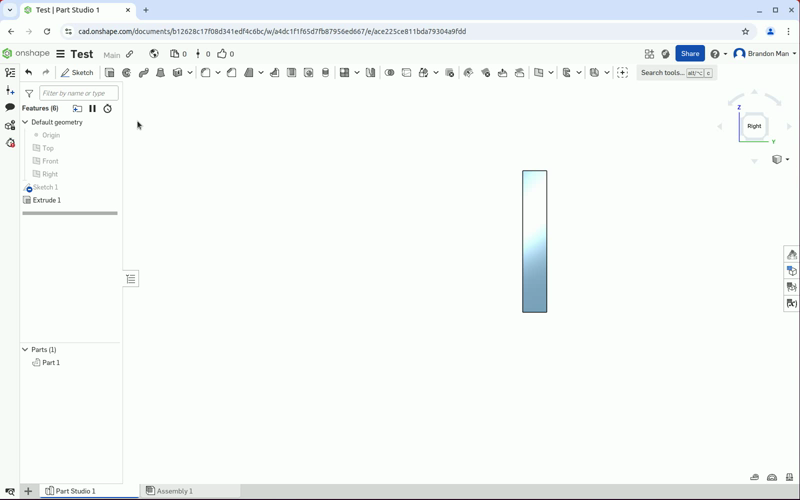
key(shift+h)
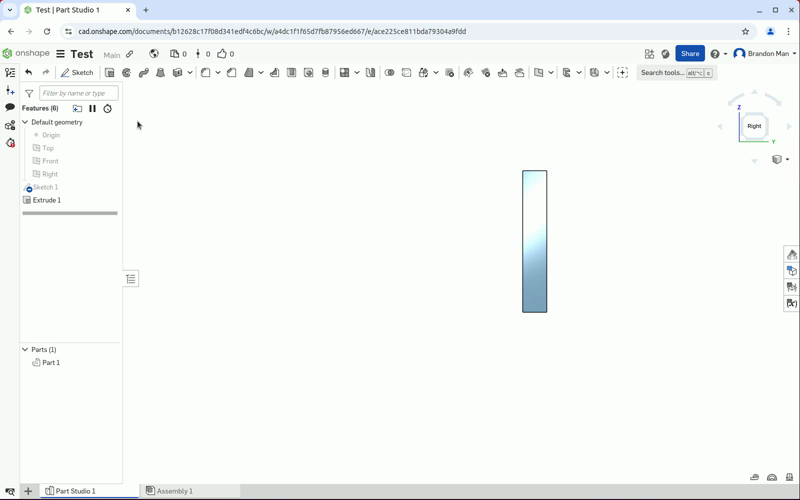
key(shift+h)
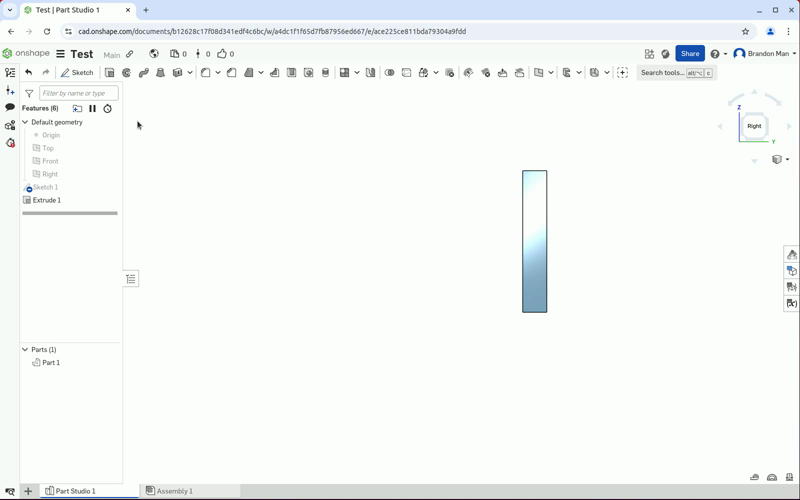
mouse_move(73, 189)
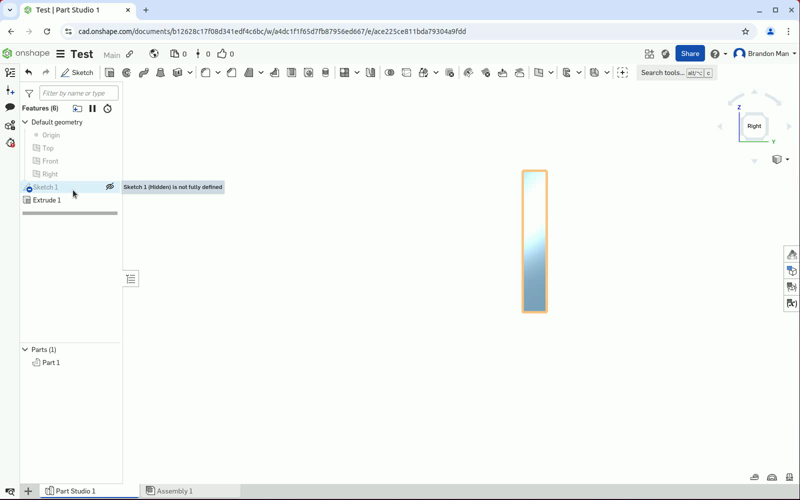
click(73, 189)
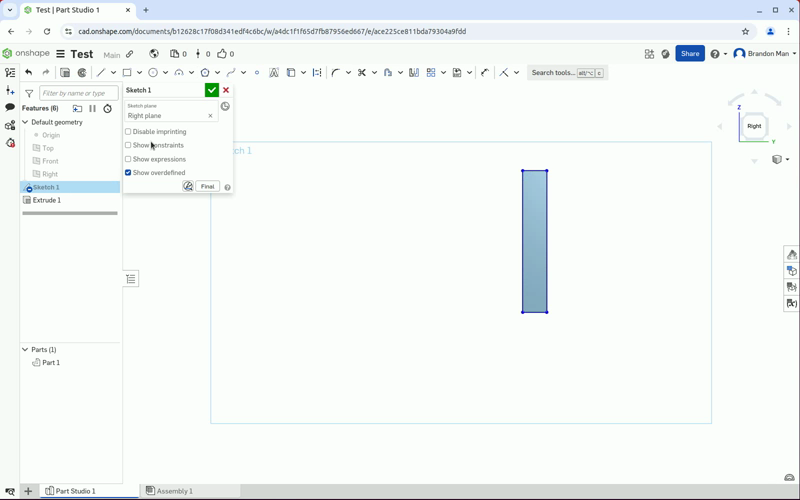
mouse_move(229, 92)
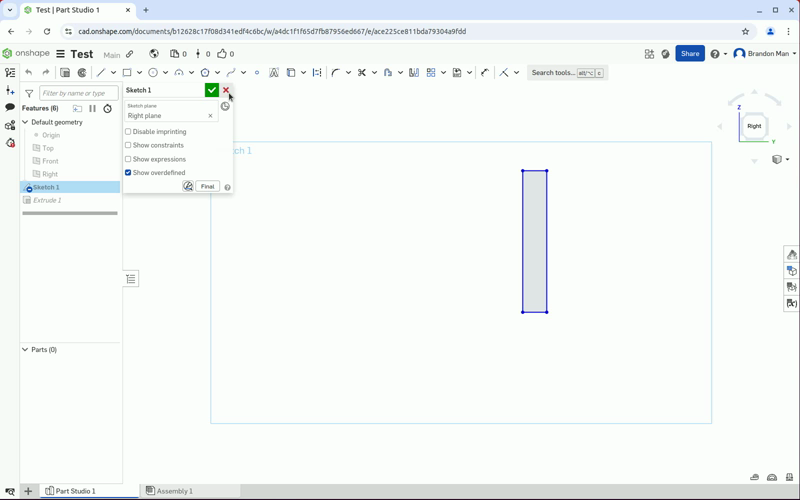
click(229, 92)
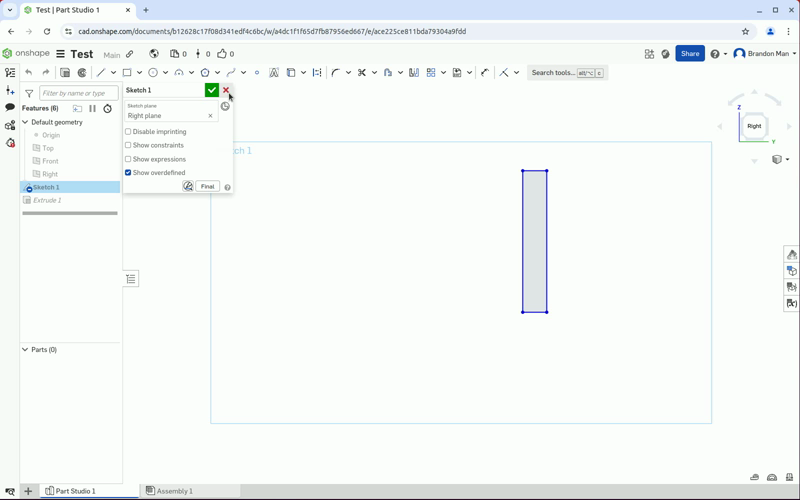
key(shift+s)
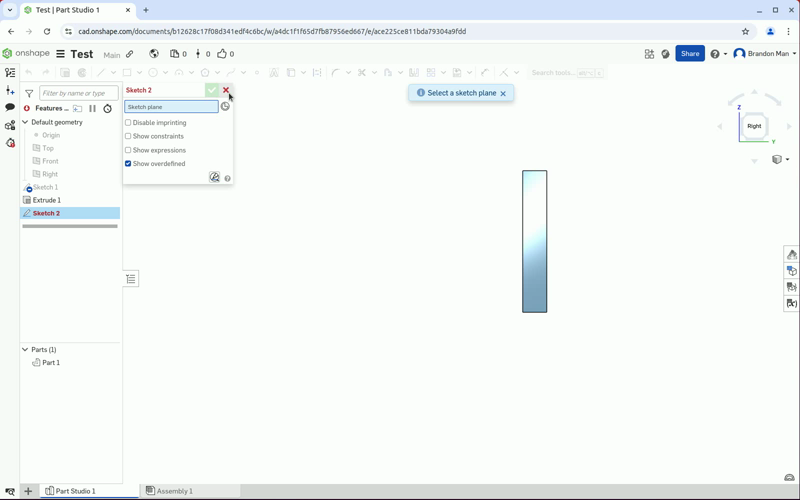
mouse_move(73, 176)
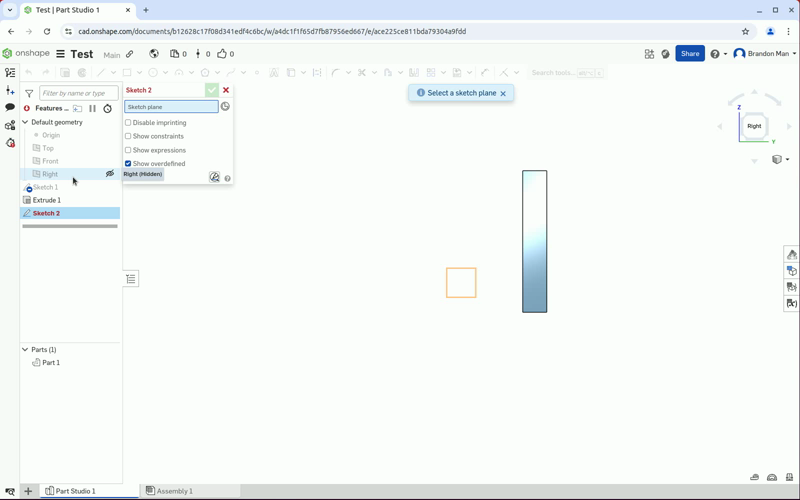
click(73, 176)
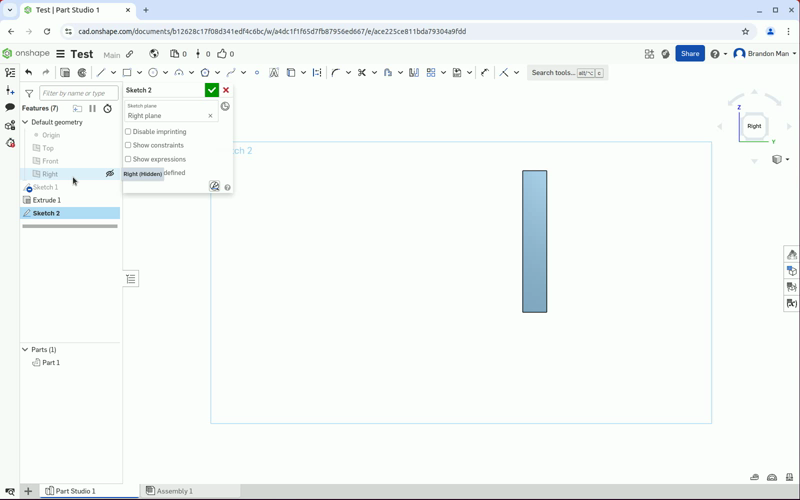
mouse_move(73, 352)
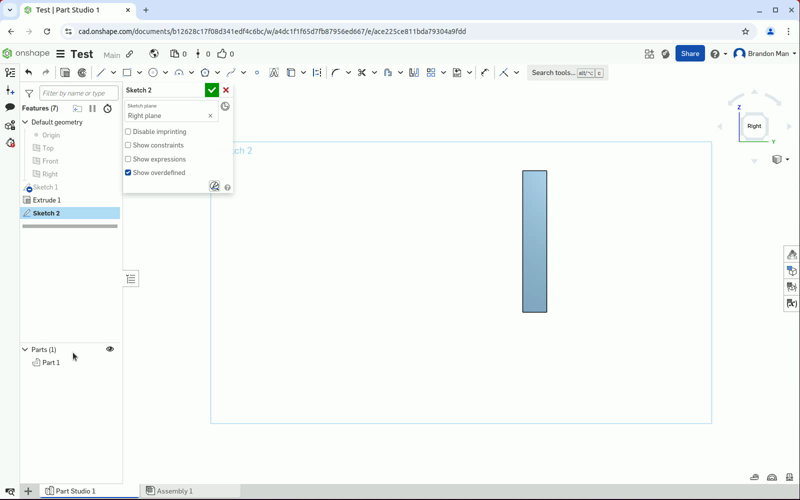
key(y)
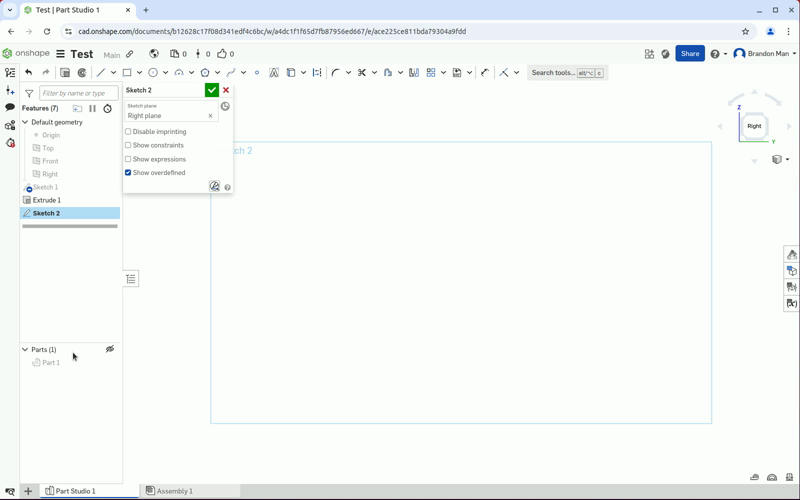
key(l)
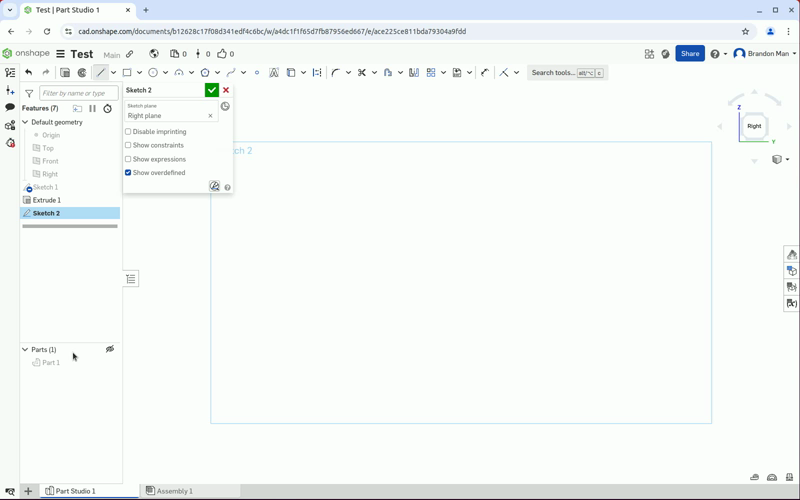
key_down(shift)
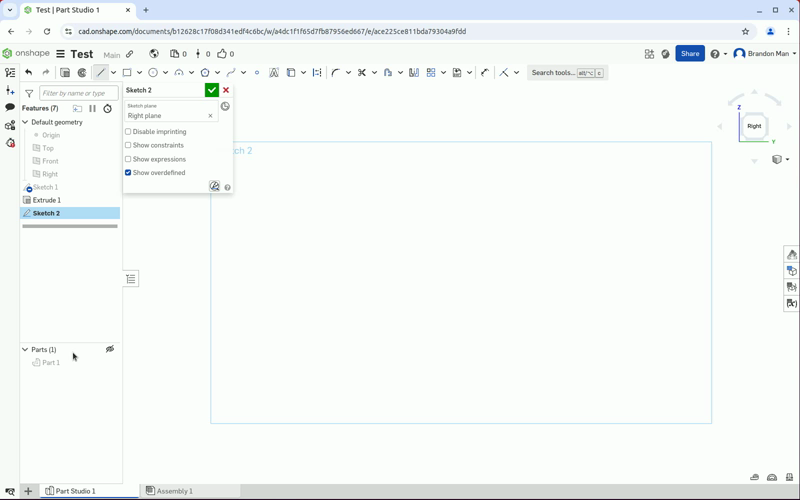
mouse_move(452, 340)
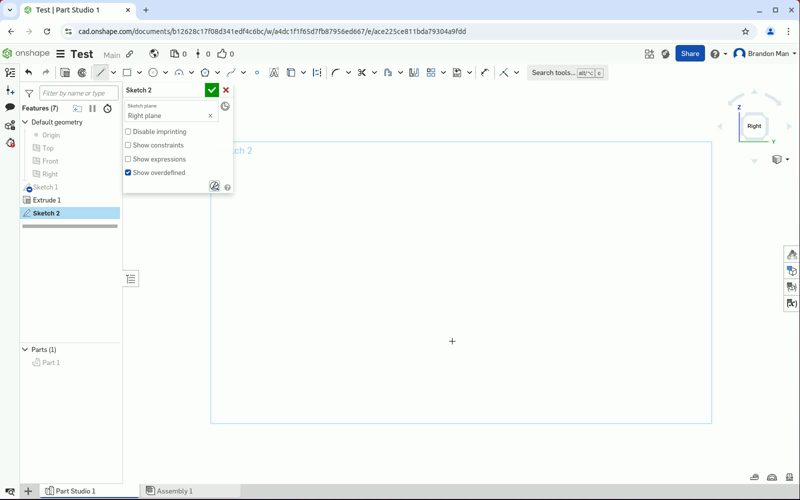
click(452, 340)
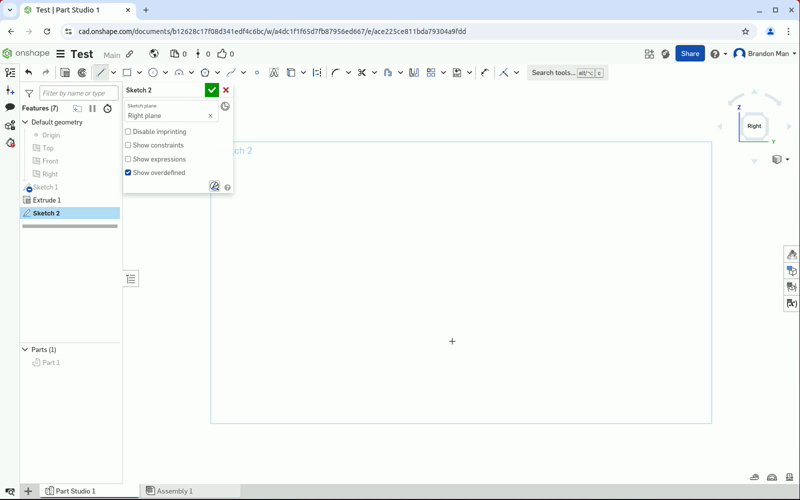
key_up(shift)
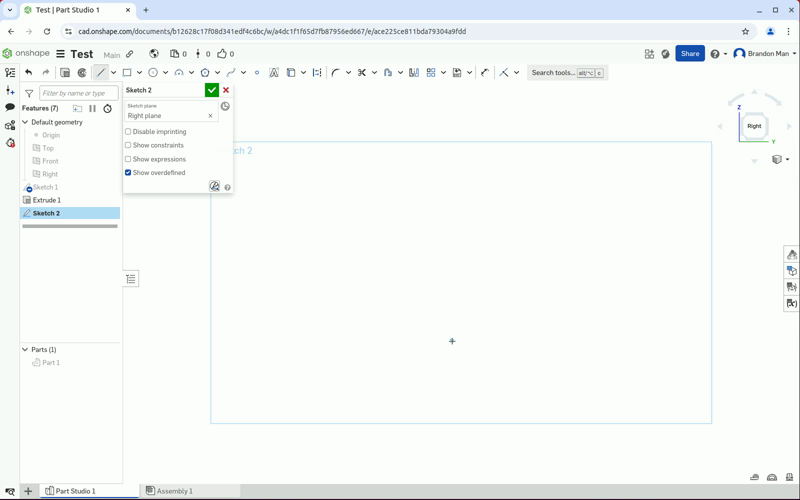
key_down(shift)
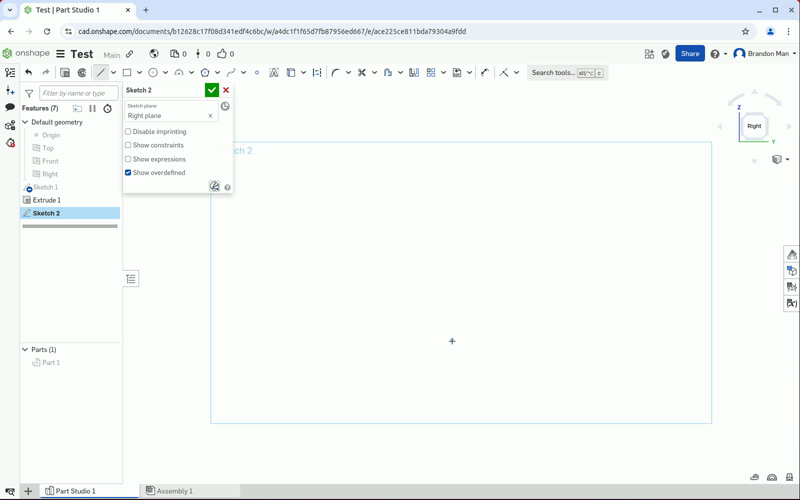
mouse_move(546, 340)
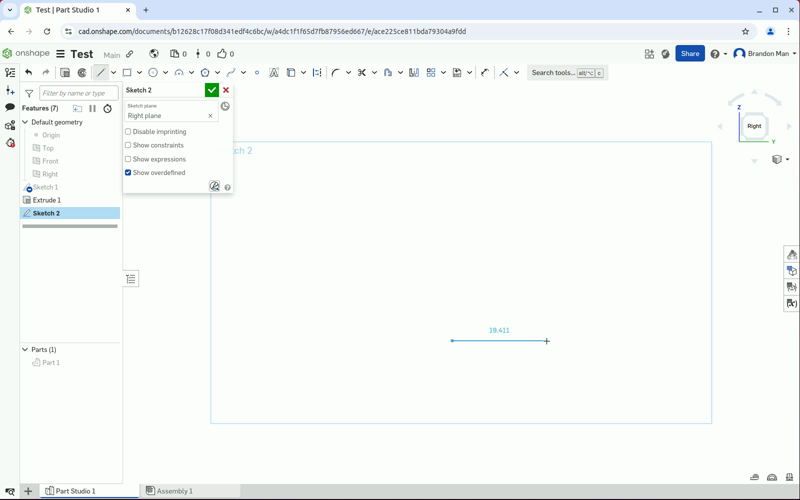
click(546, 340)
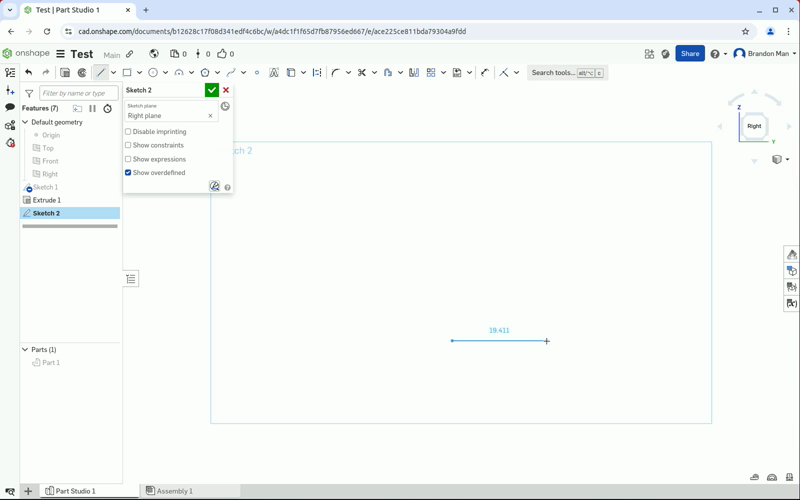
key_up(shift)
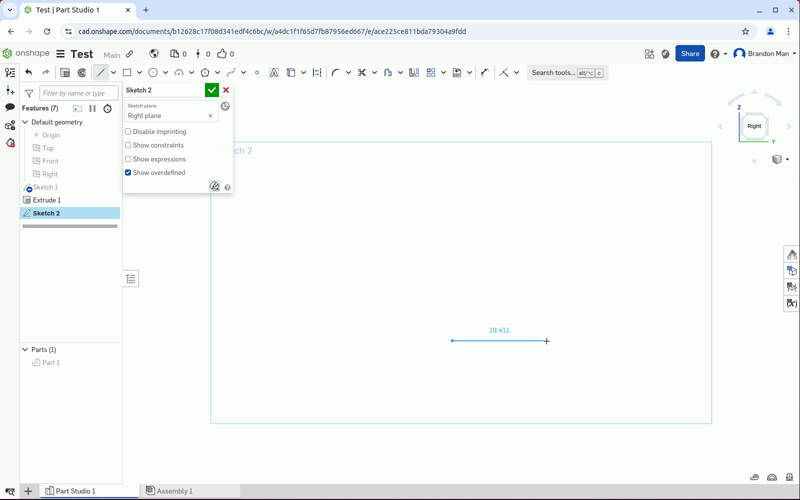
key_down(shift)
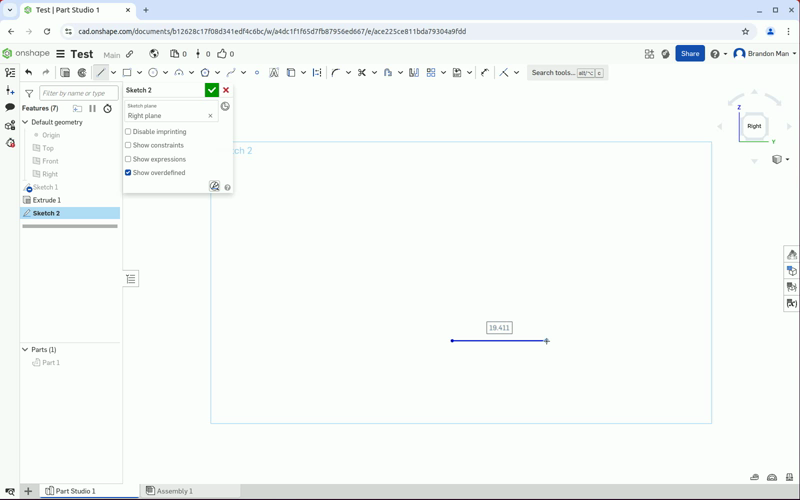
mouse_move(576, 340)
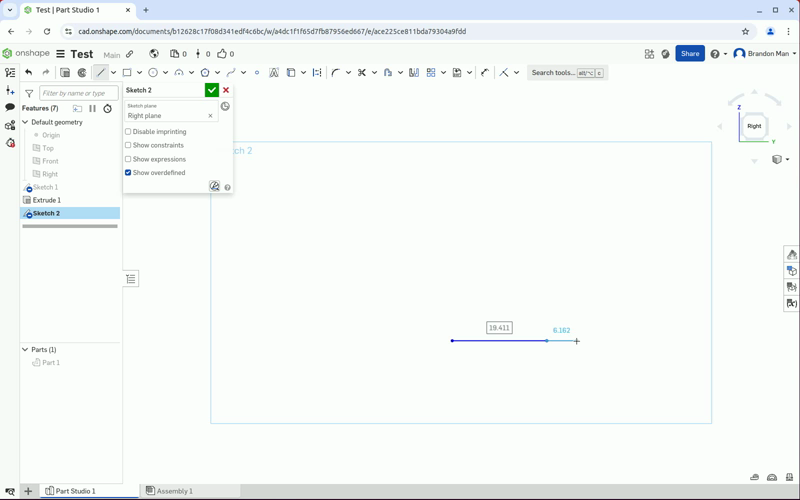
mouse_move(546, 312)
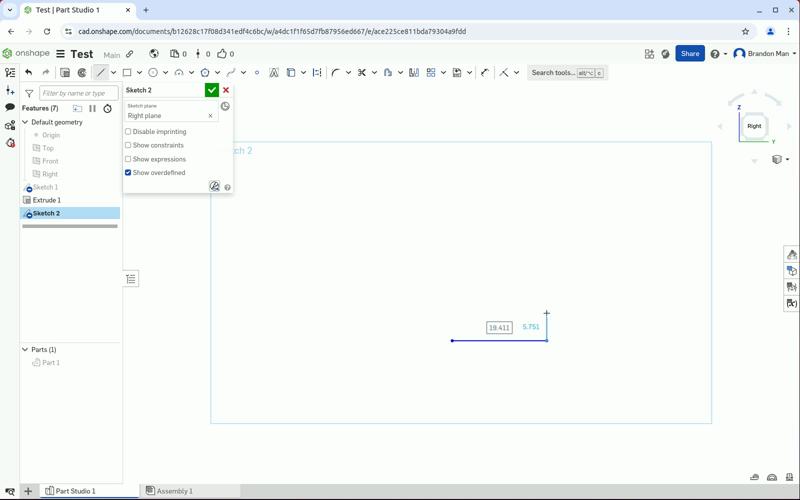
click(546, 312)
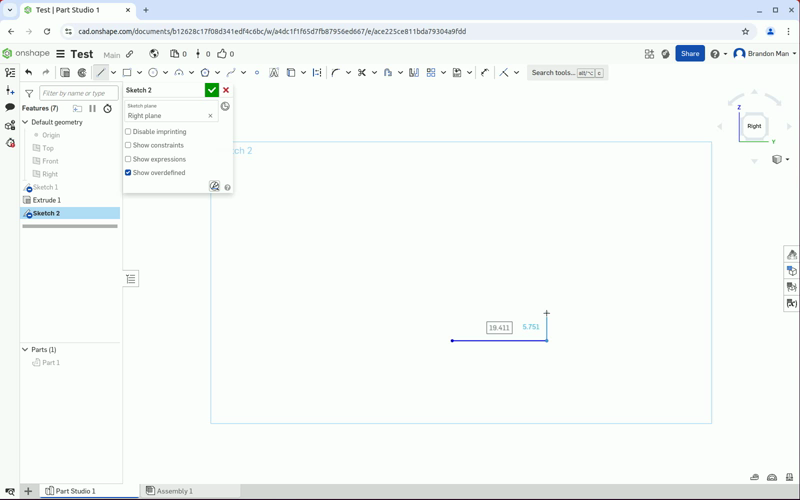
key_up(shift)
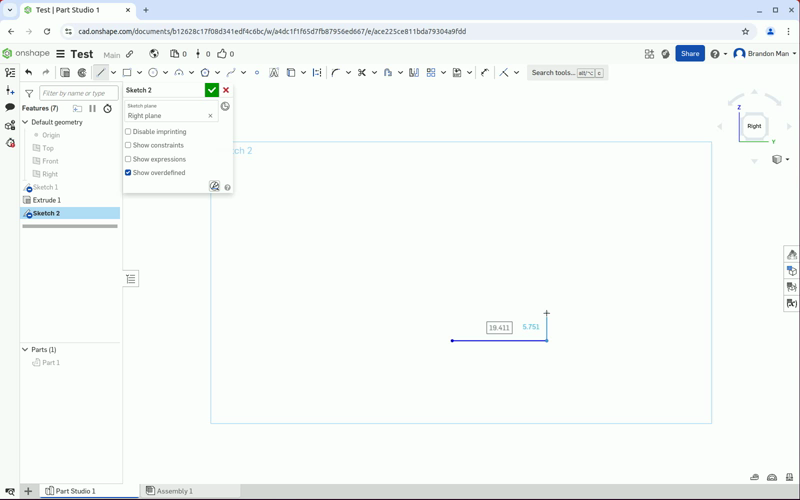
key_down(shift)
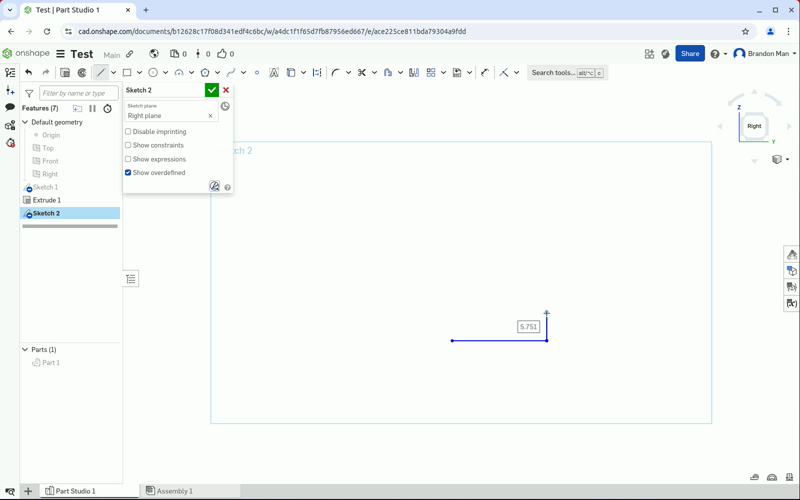
mouse_move(576, 312)
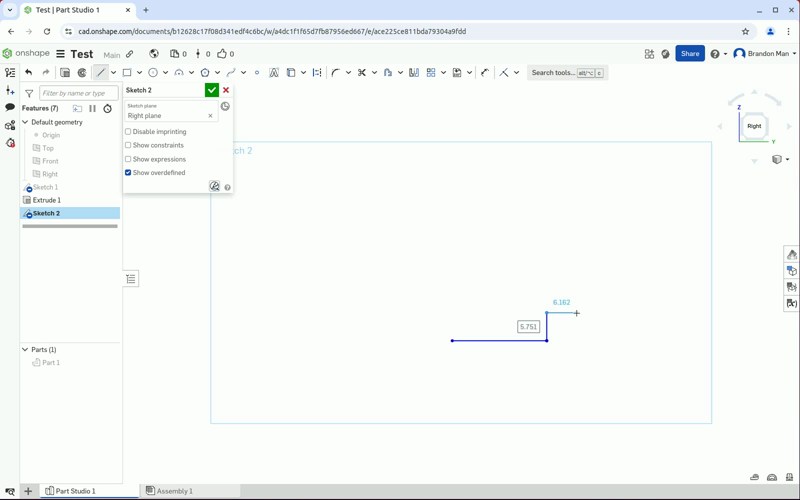
mouse_move(522, 312)
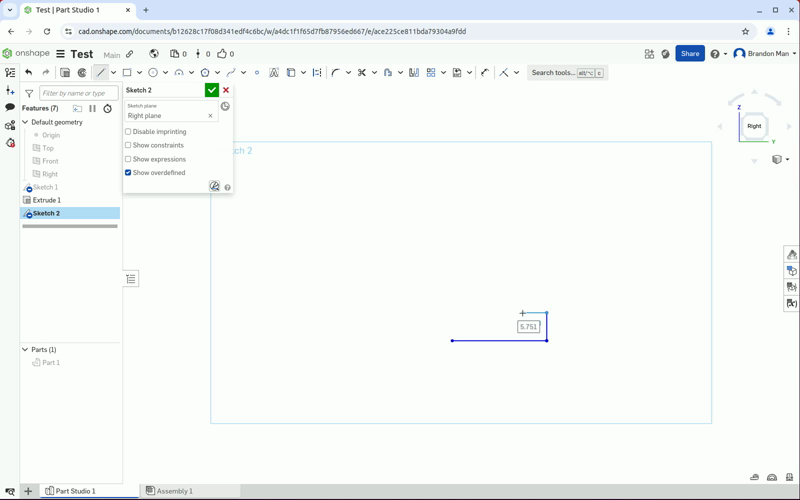
click(522, 312)
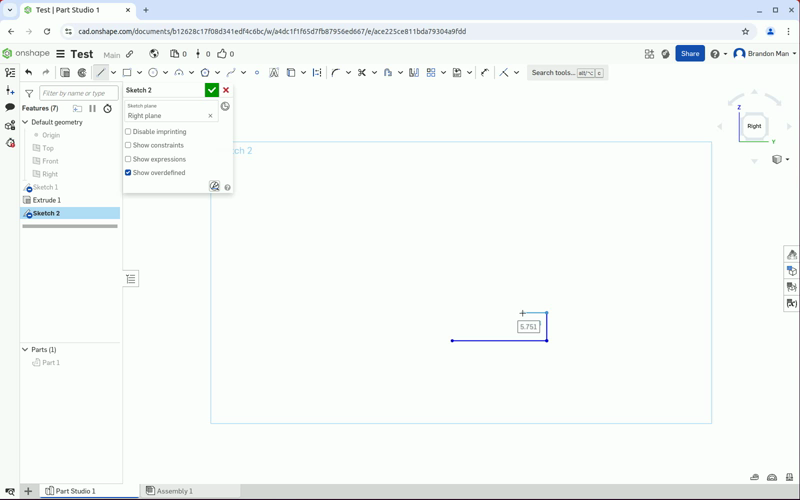
key_up(shift)
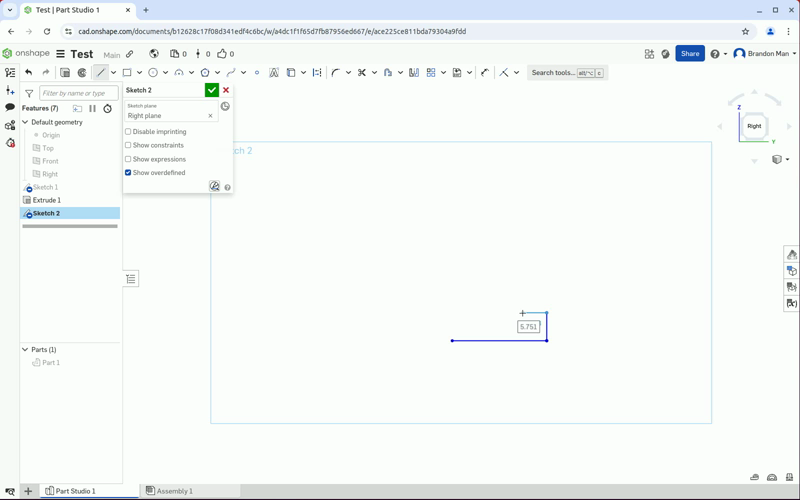
key_down(shift)
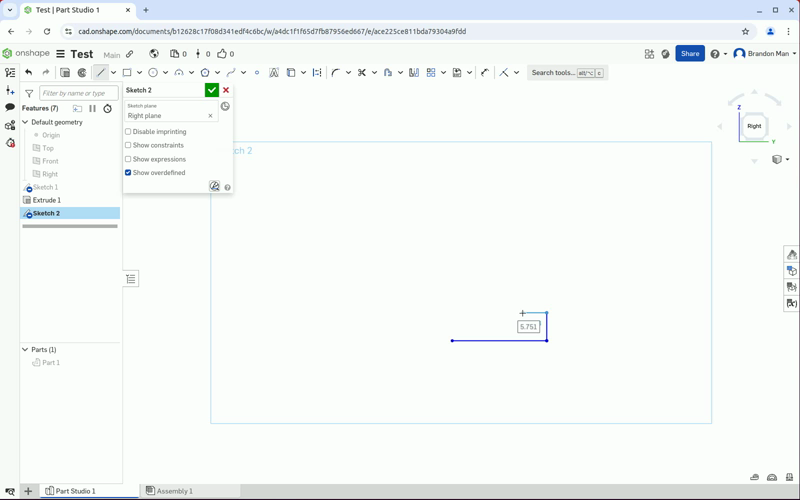
mouse_move(452, 312)
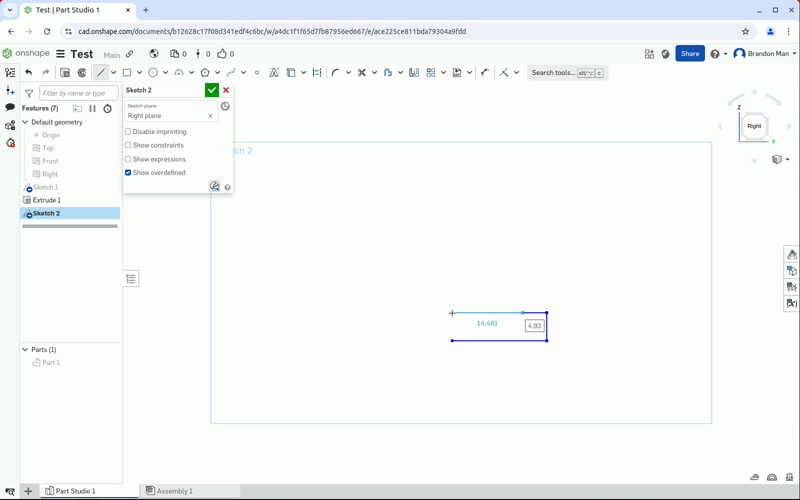
click(452, 312)
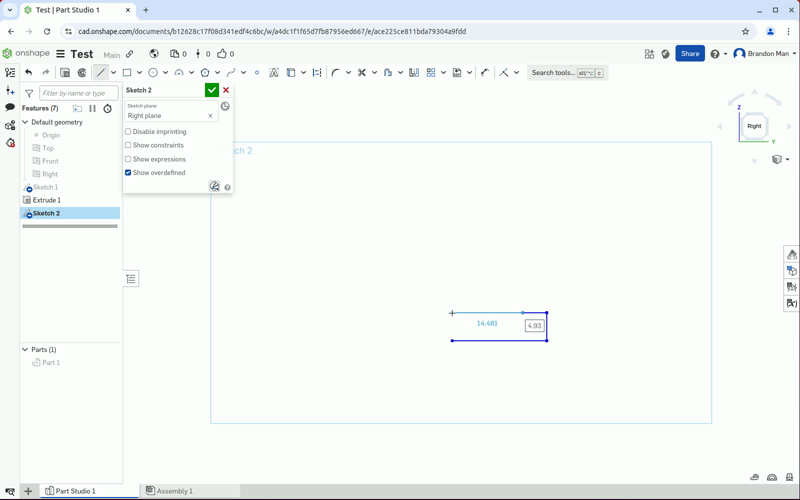
key_up(shift)
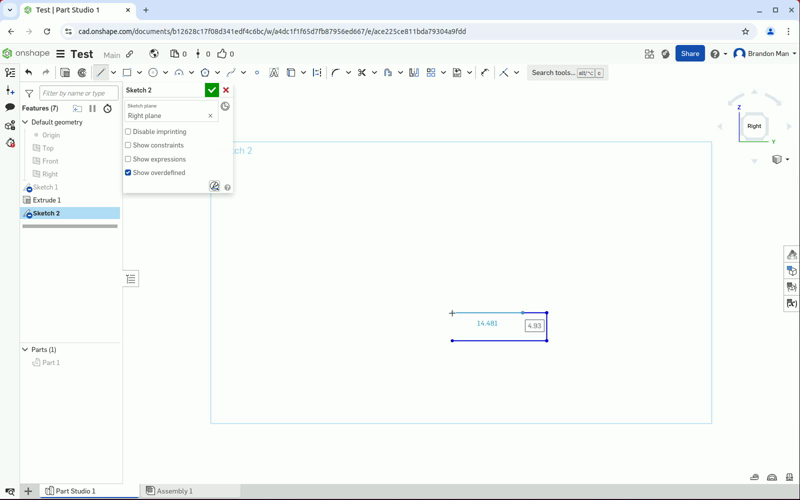
mouse_move(482, 312)
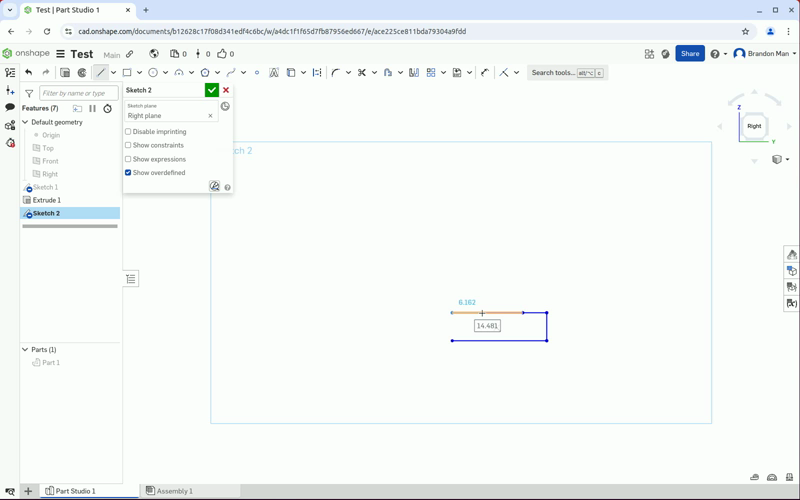
key_down(shift)
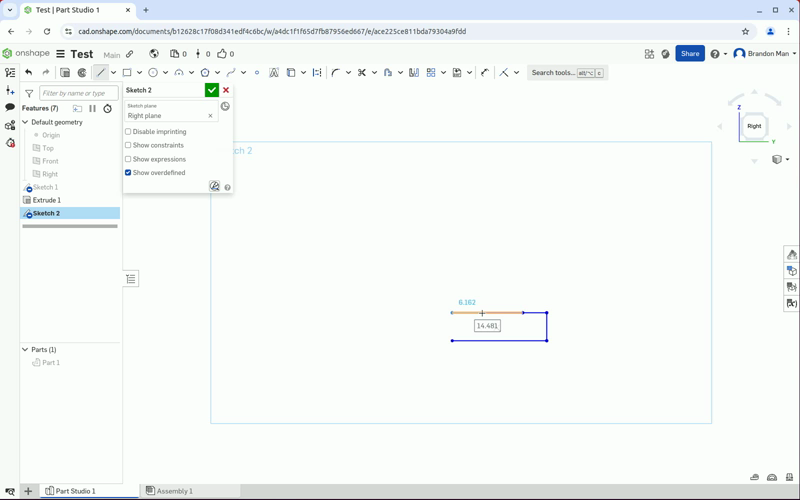
mouse_move(452, 340)
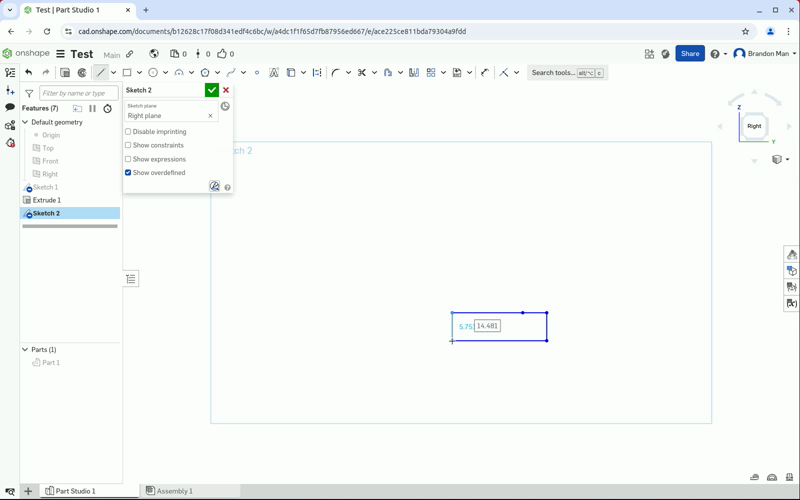
key_up(shift)
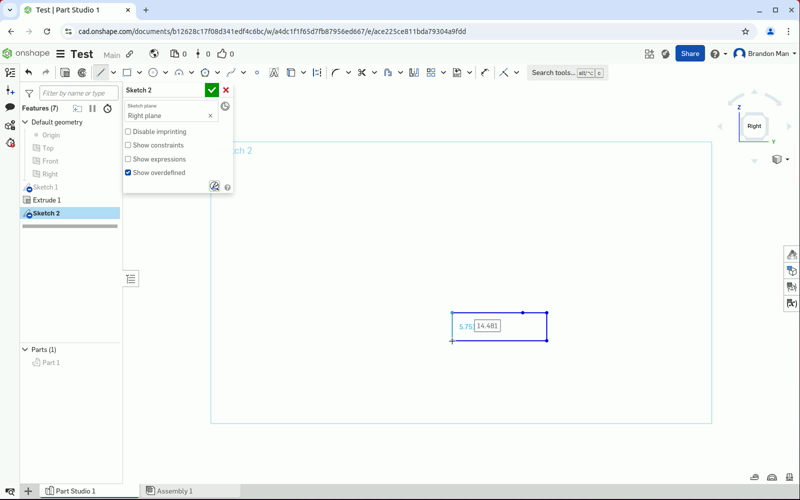
click(452, 340)
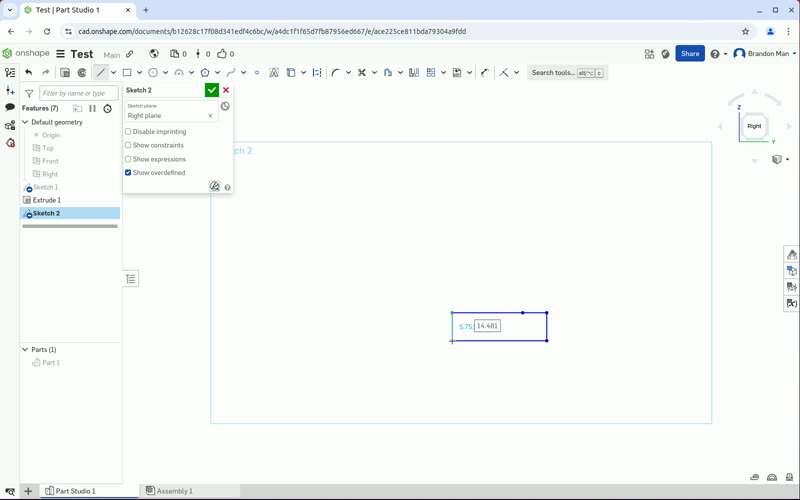
key(esc)
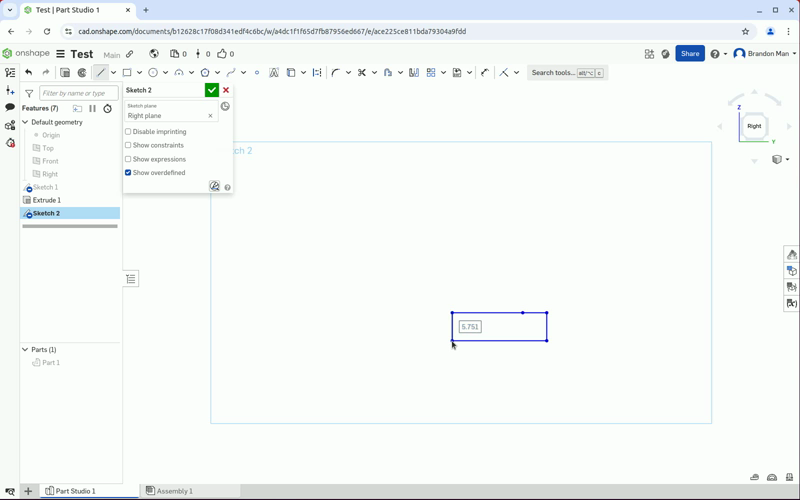
mouse_move(485, 320)
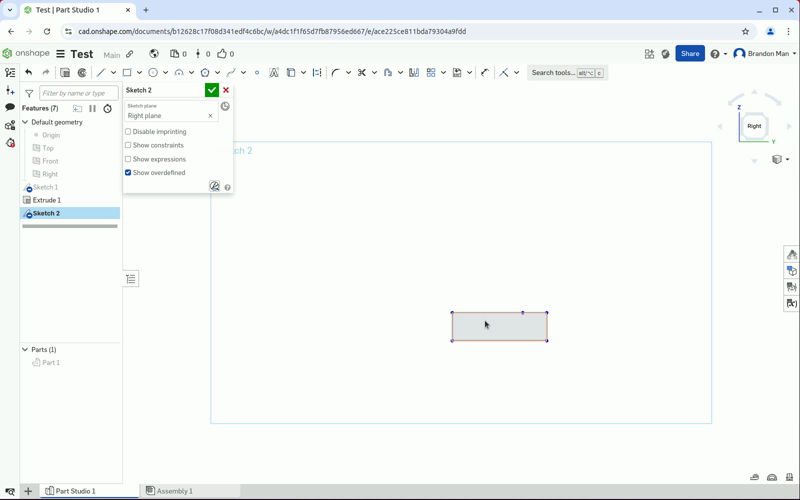
click(485, 320)
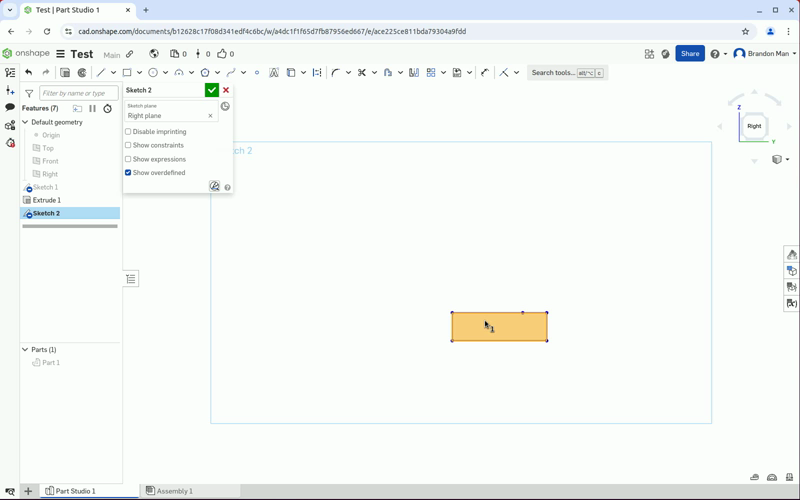
mouse_move(73, 352)
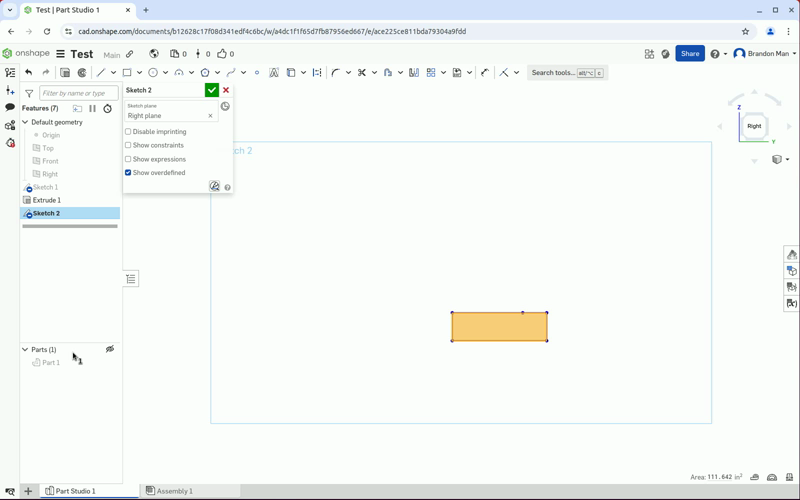
key(shift+y)
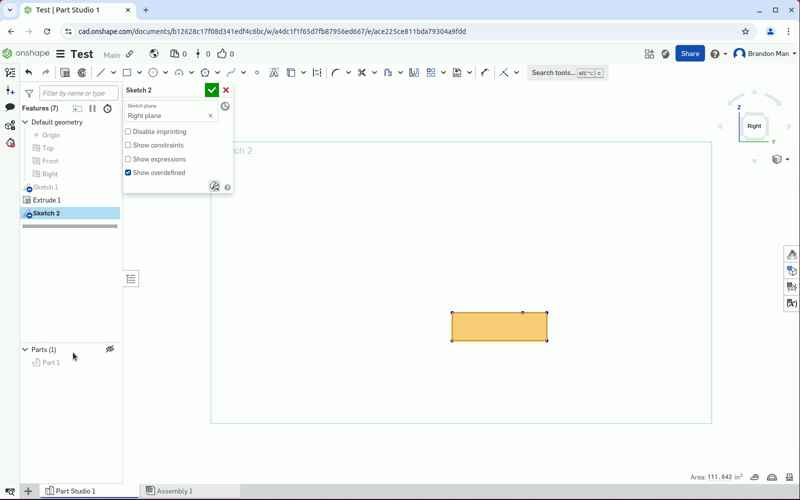
key(shift+e)
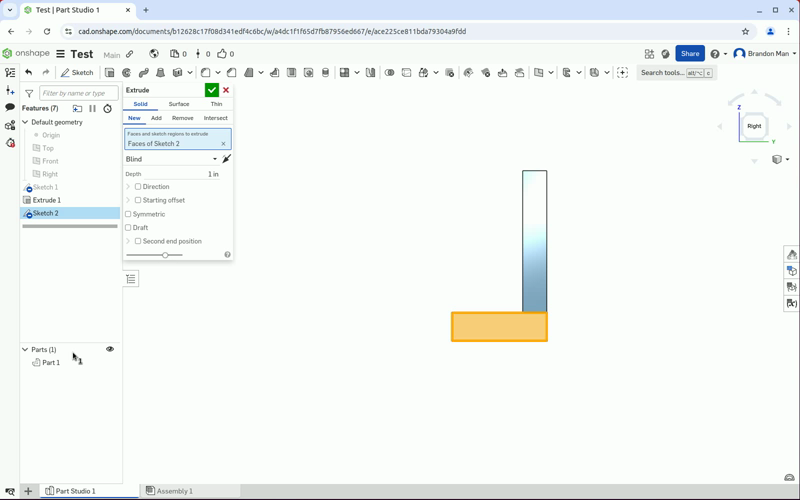
mouse_move(143, 106)
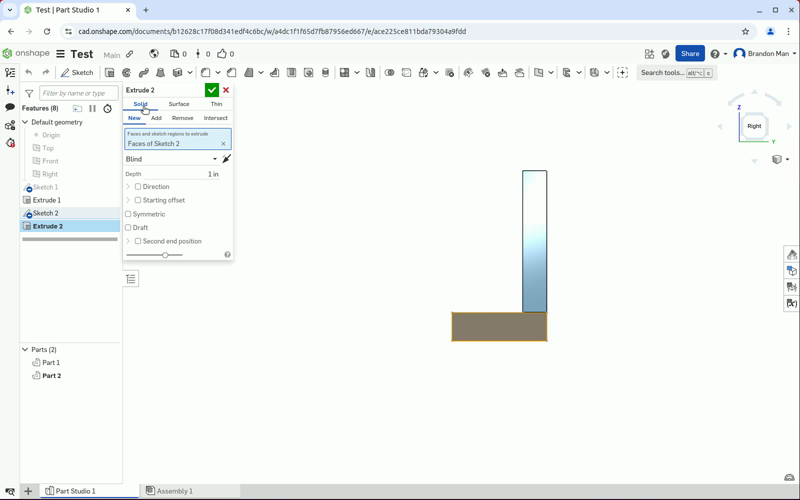
click(143, 106)
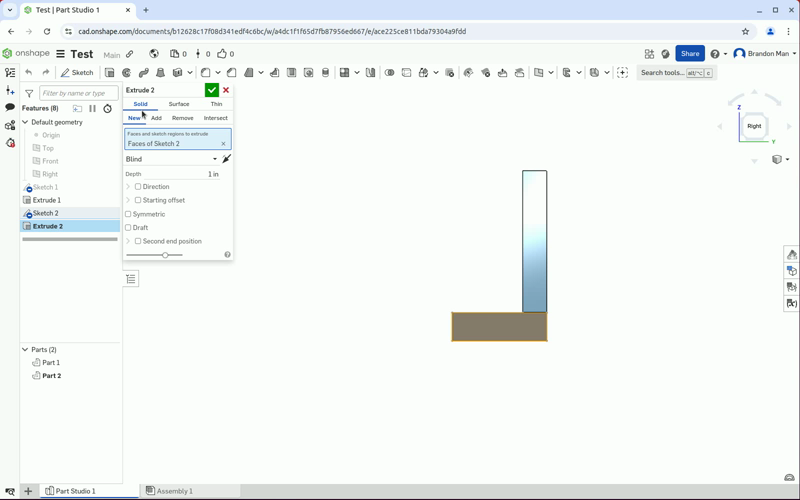
mouse_move(137, 120)
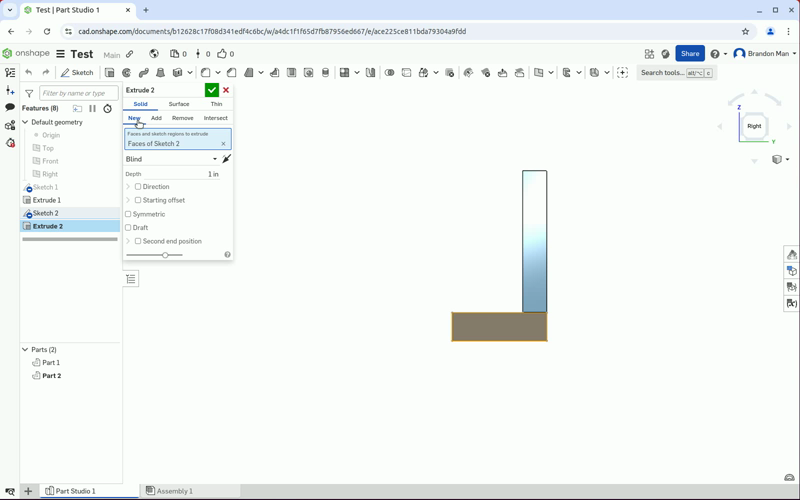
click(137, 120)
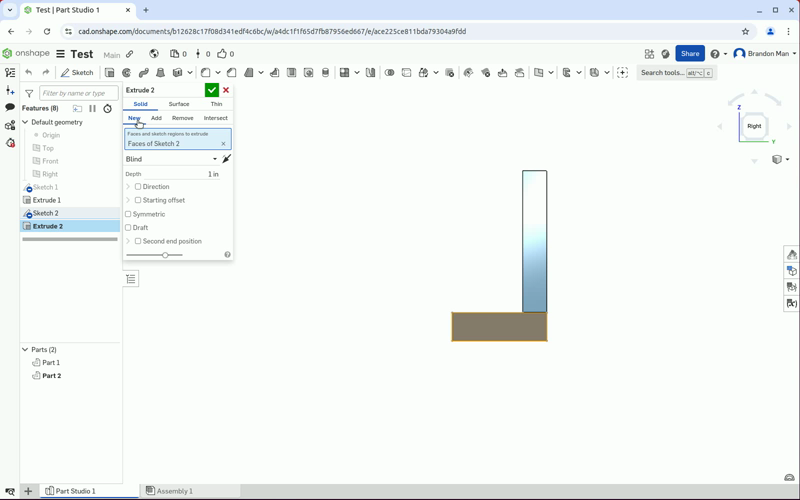
key(tab, 4)
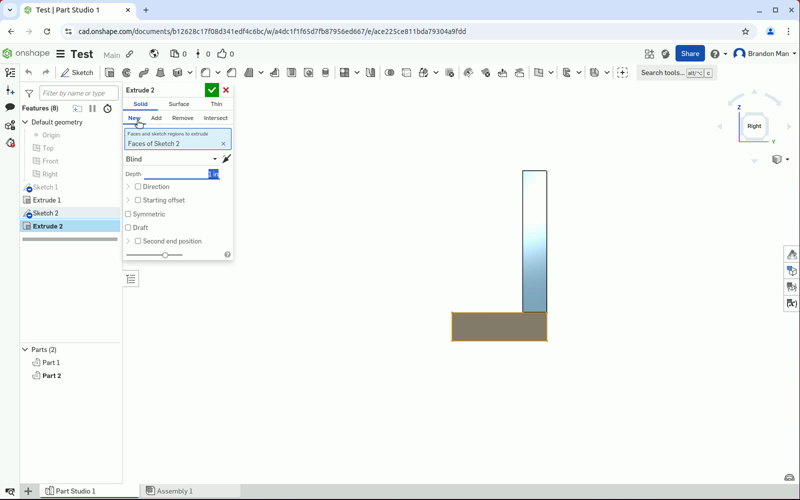
text(9.628)
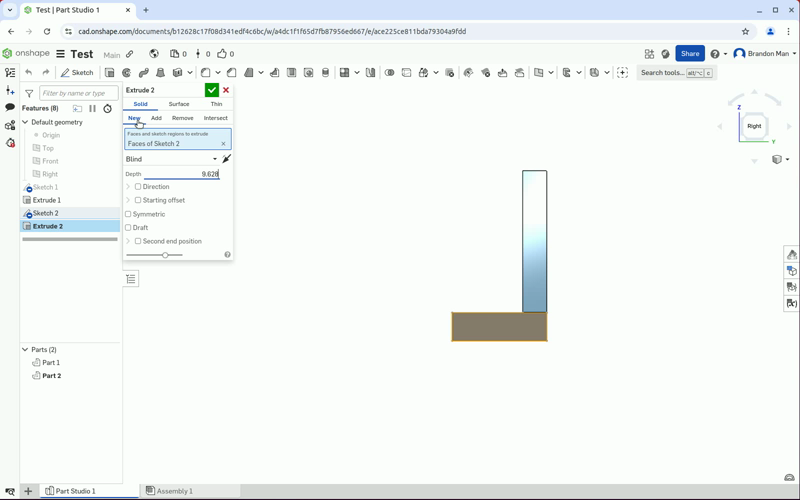
key(enter)
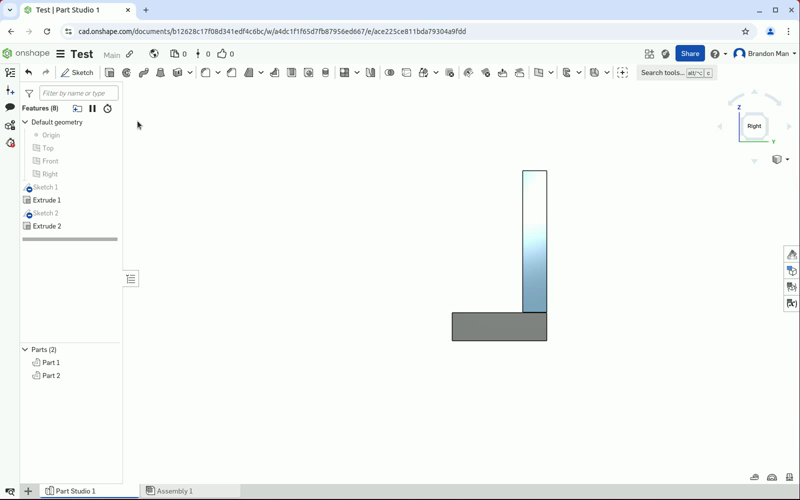
key(shift+h)
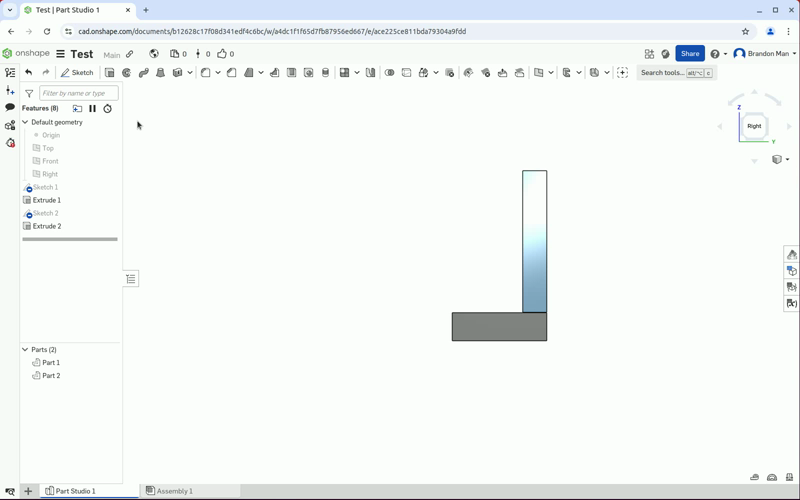
key(shift+h)
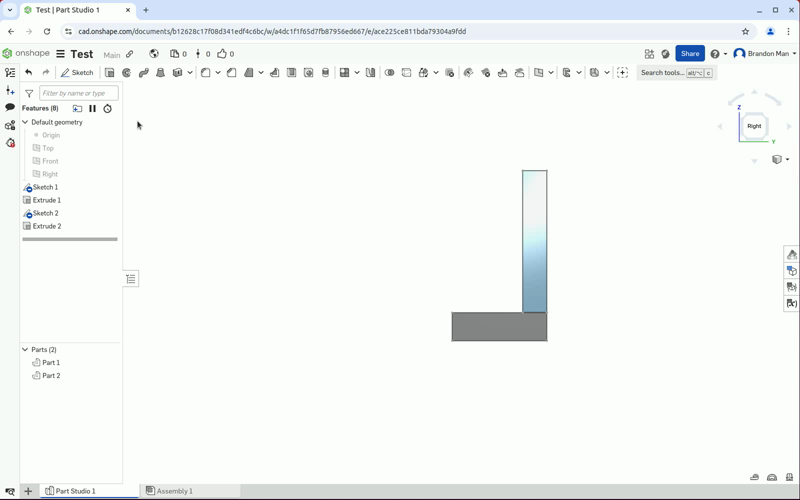
key(shift+7)
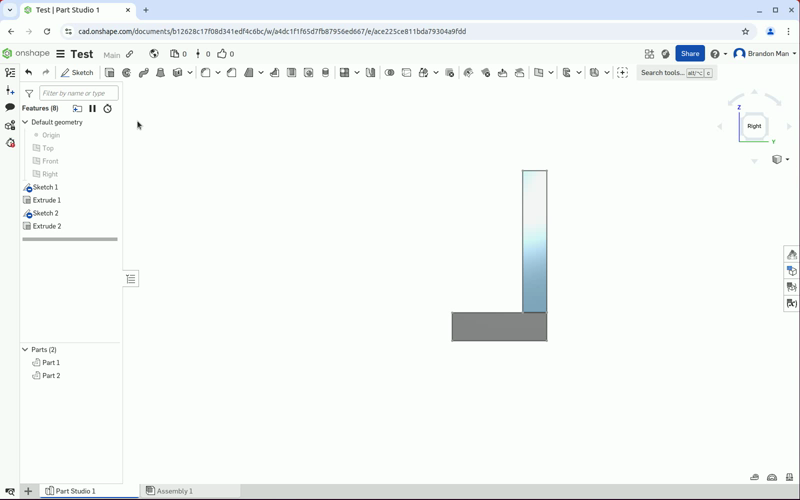
key(right, 2)
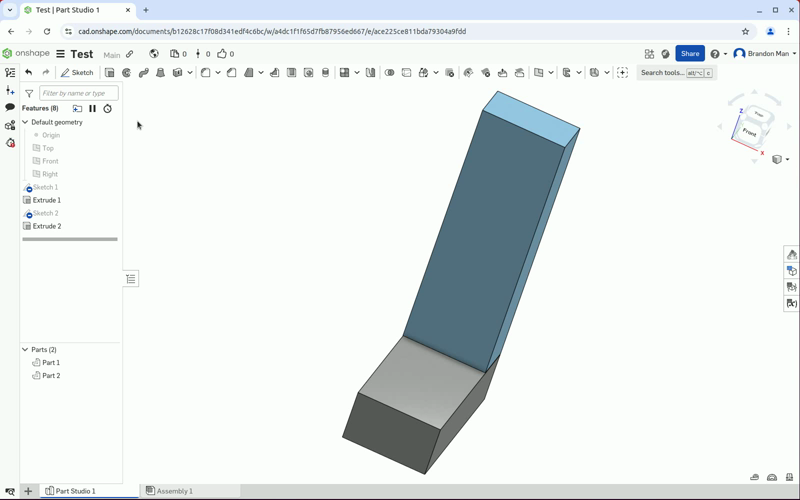
key(down, 2)
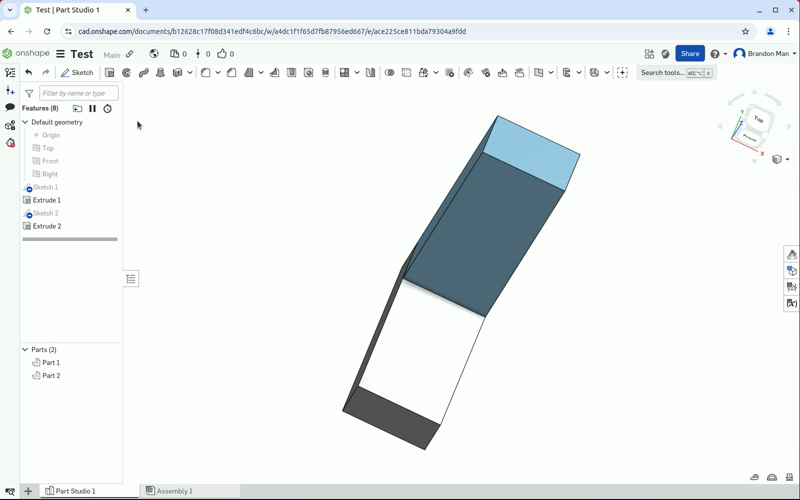
key(up, 2)
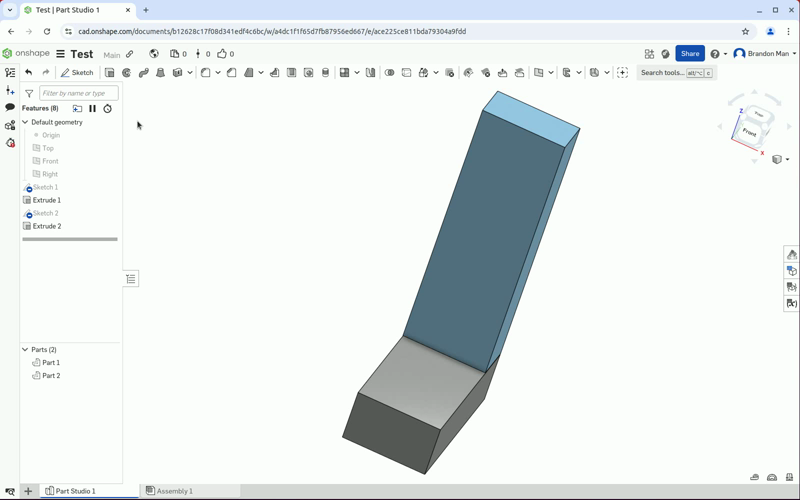
key(left, 2)
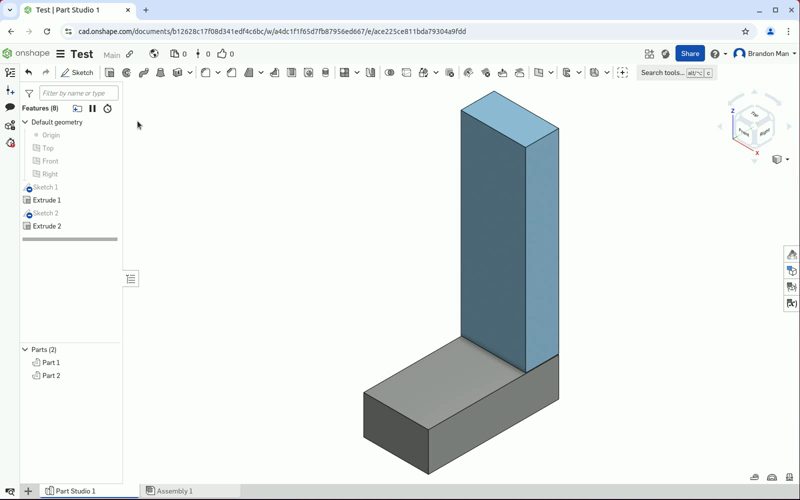
mouse_move(73, 189)
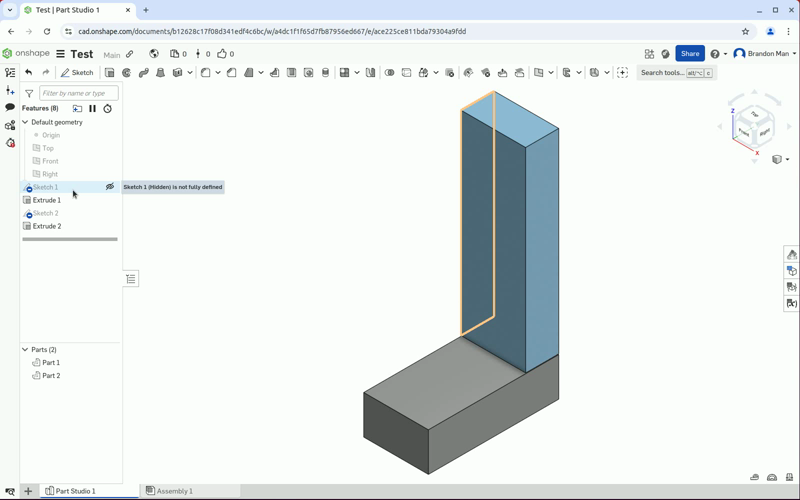
click(73, 189)